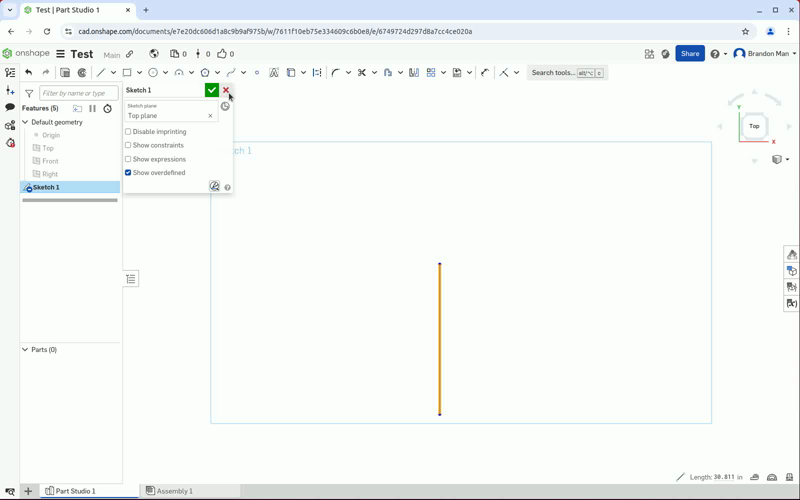
key(shift+h)
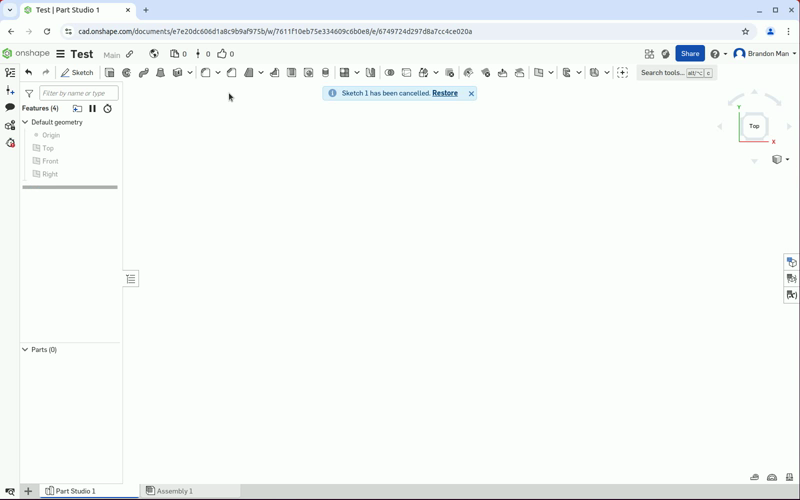
mouse_move(73, 352)
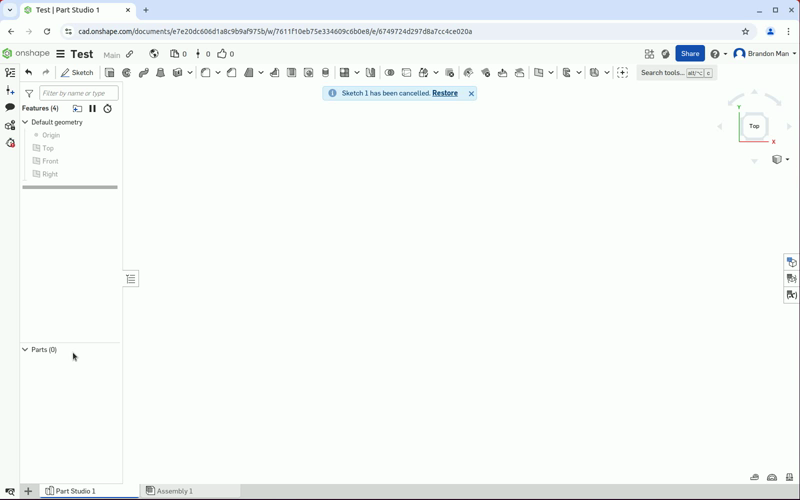
key(y)
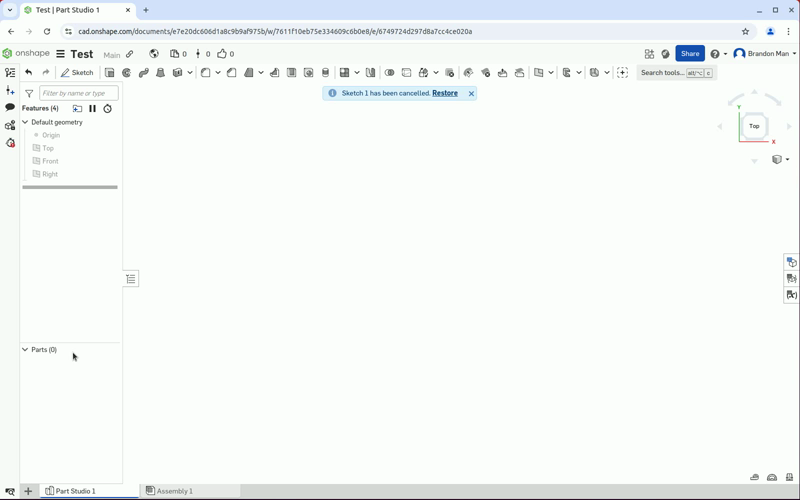
key(shift+p)
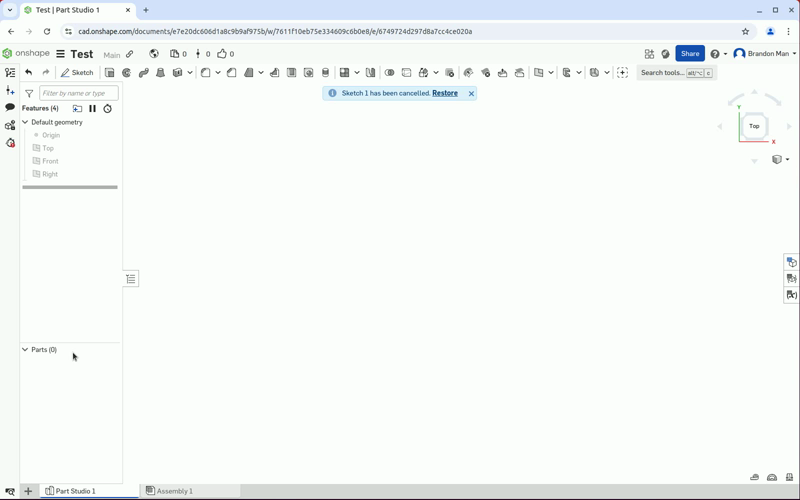
key(space)
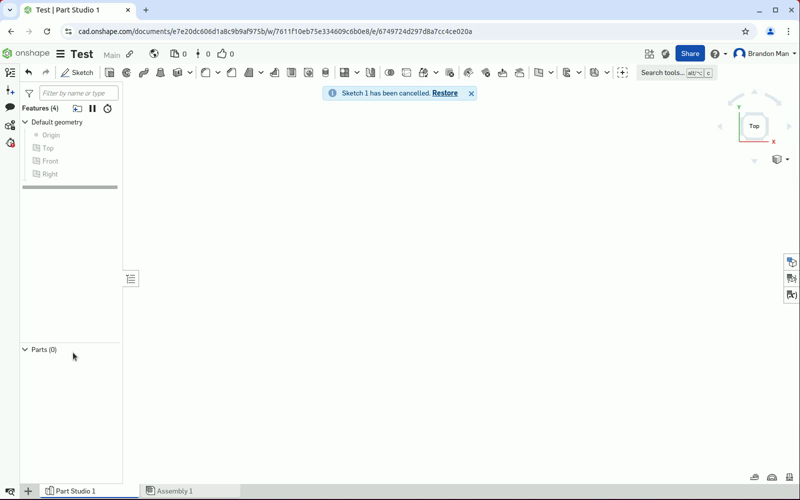
key_down(shift)
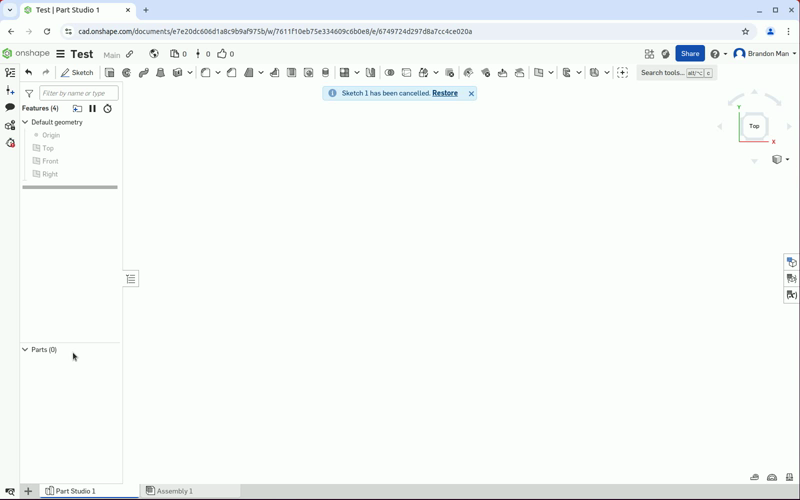
key(up)
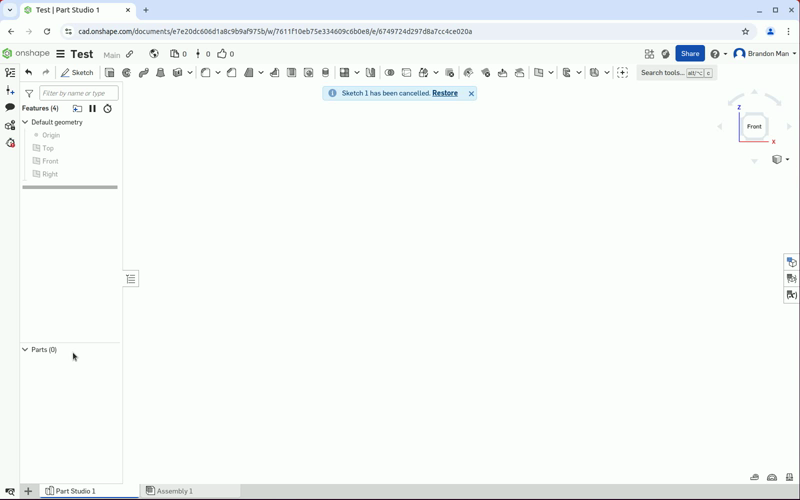
key_up(shift)
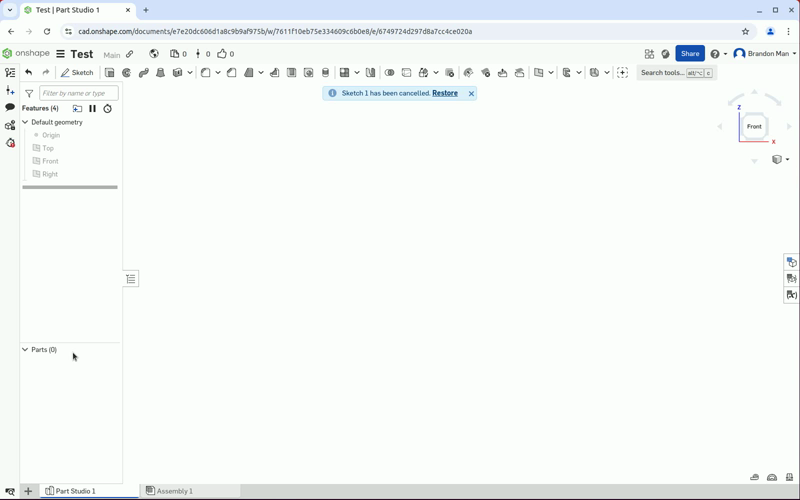
mouse_move(73, 352)
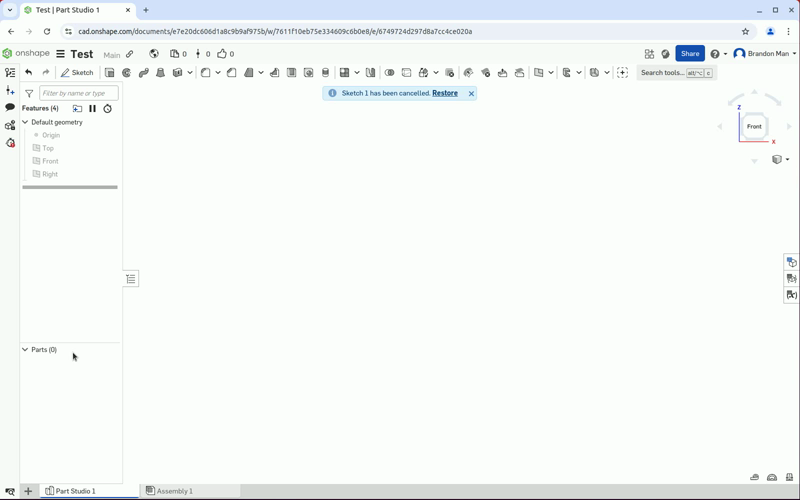
key(shift+y)
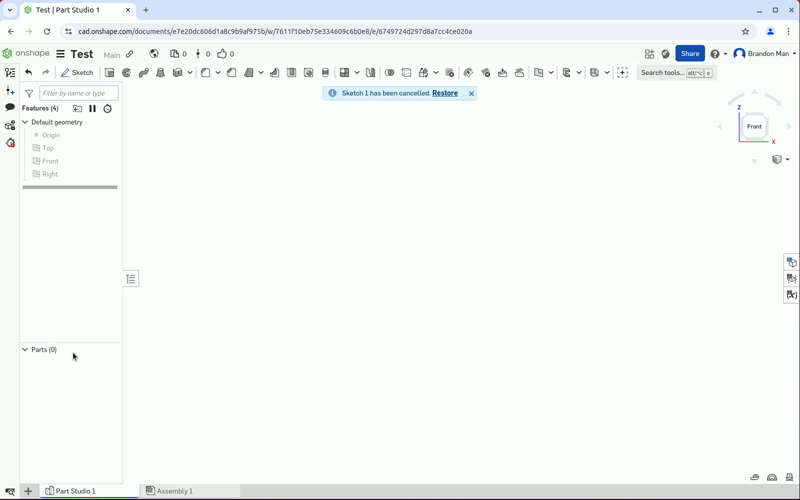
key(shift+s)
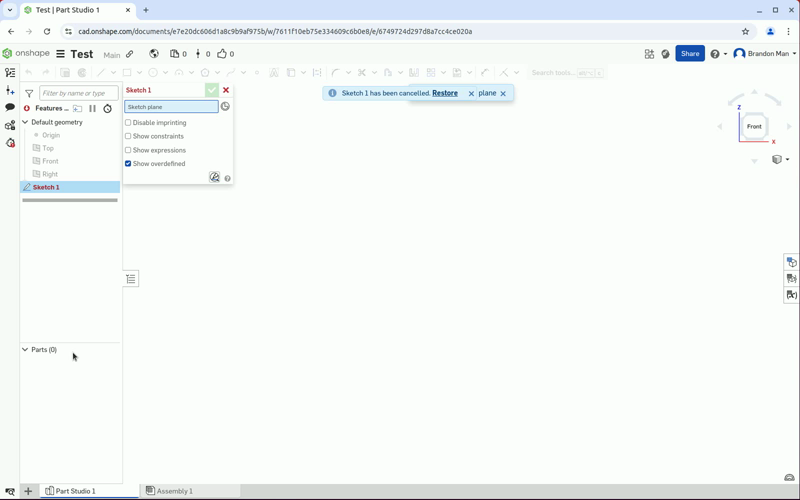
mouse_move(73, 163)
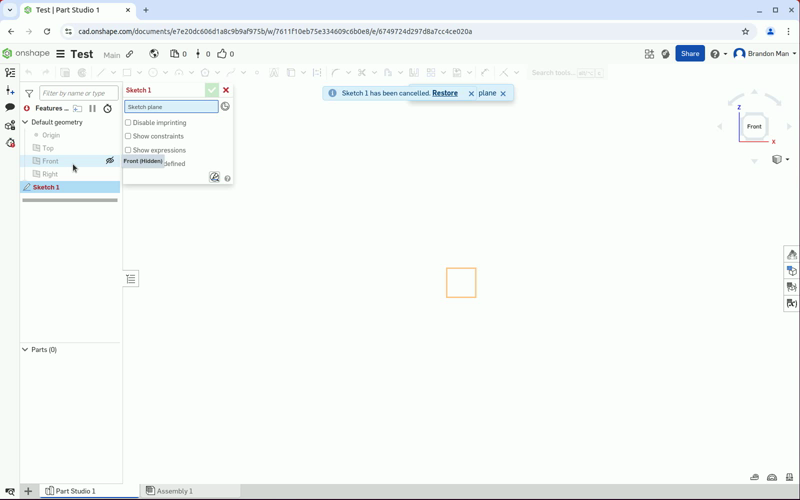
click(73, 163)
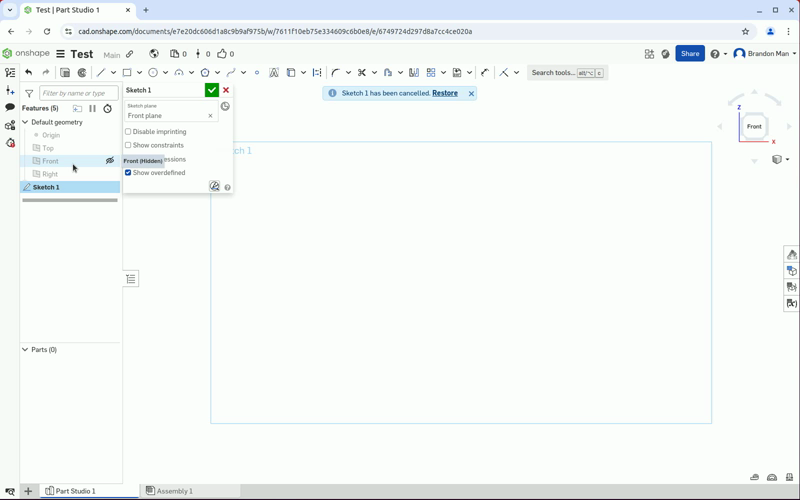
mouse_move(73, 352)
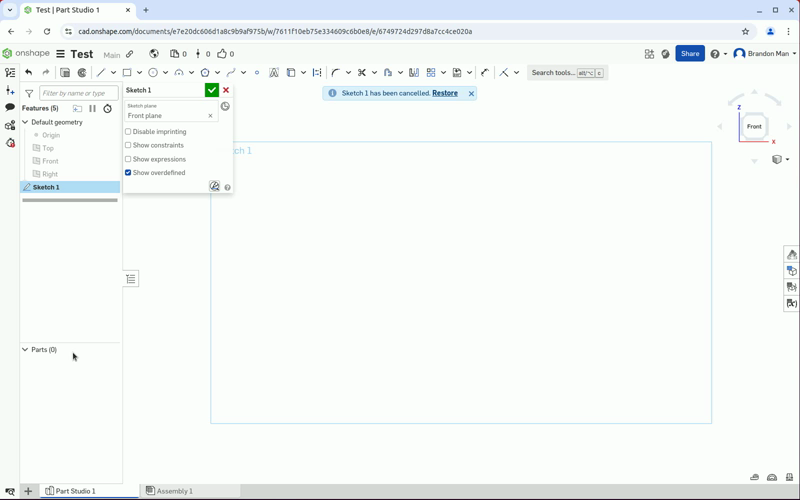
key(y)
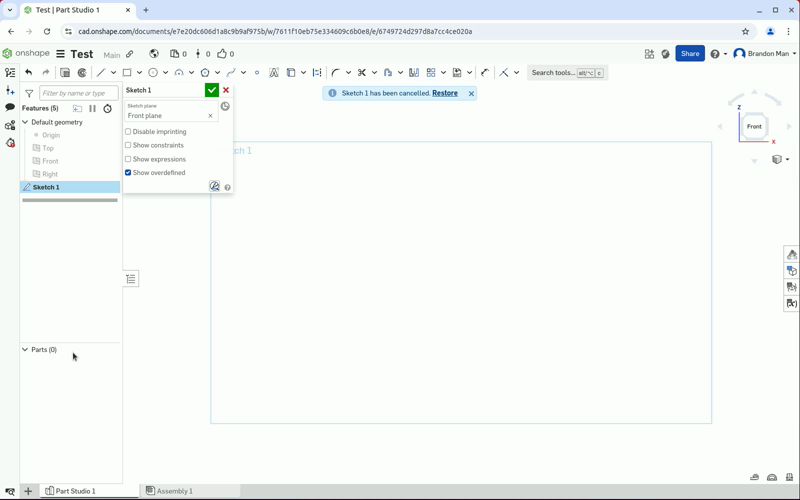
key(l)
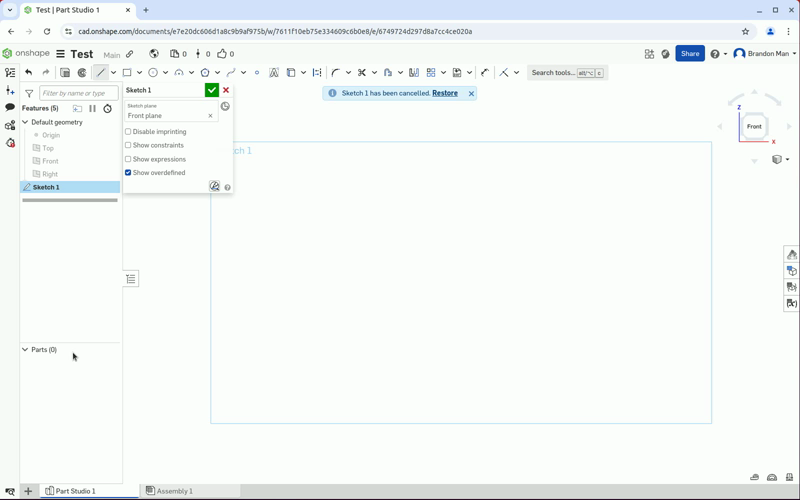
key_down(shift)
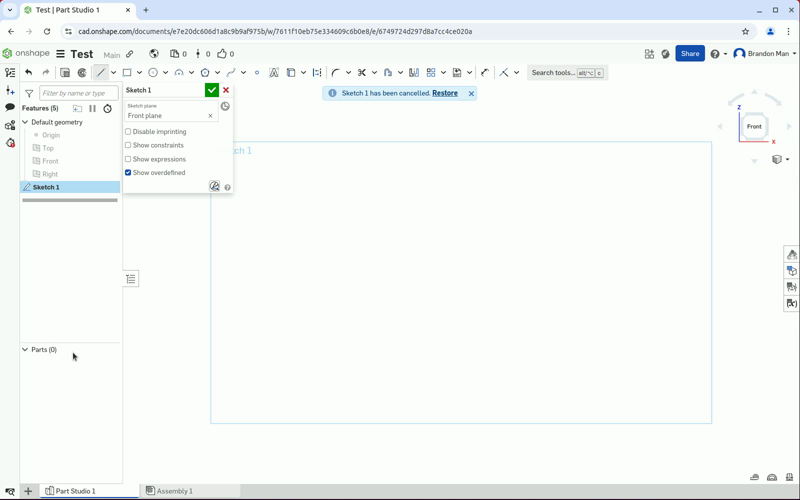
mouse_move(431, 297)
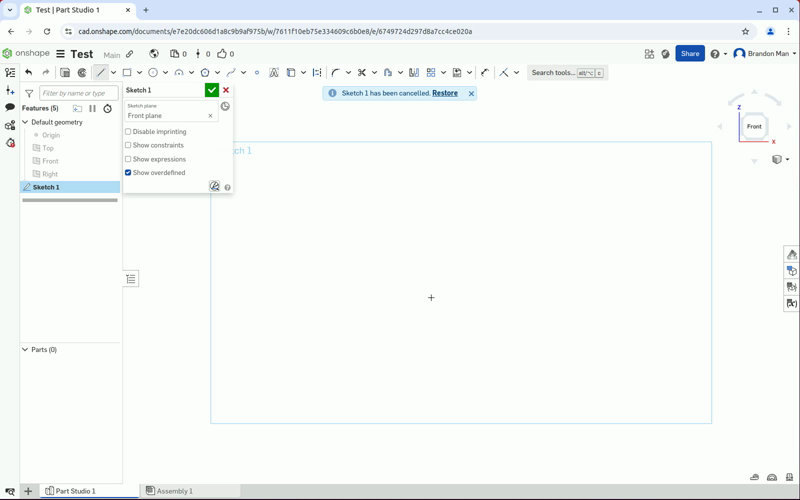
click(431, 297)
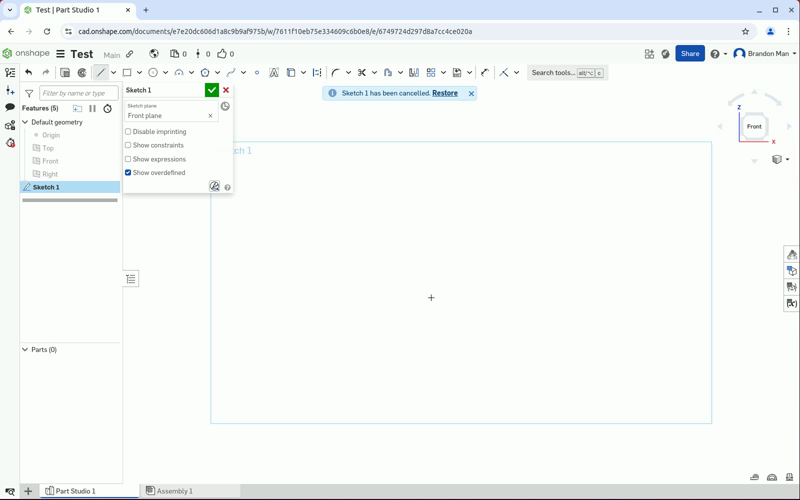
key_up(shift)
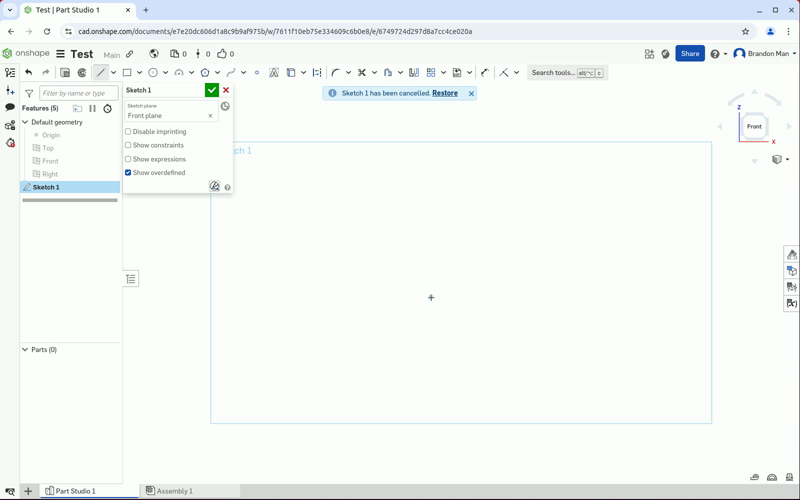
key_down(shift)
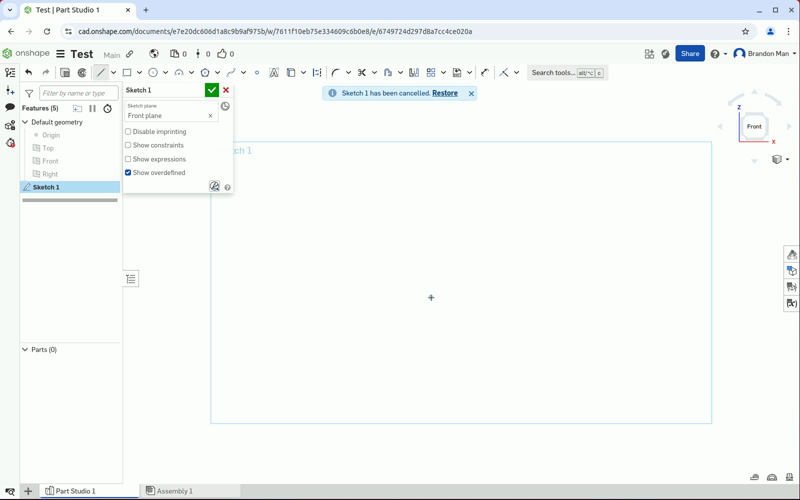
mouse_move(573, 297)
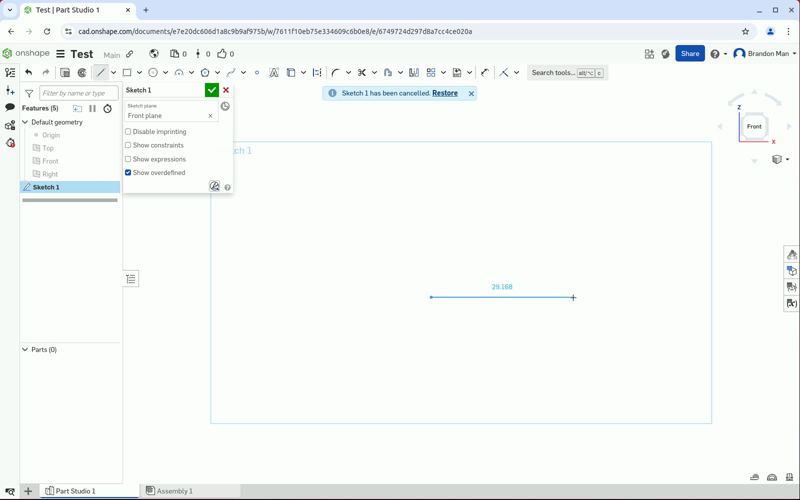
click(573, 297)
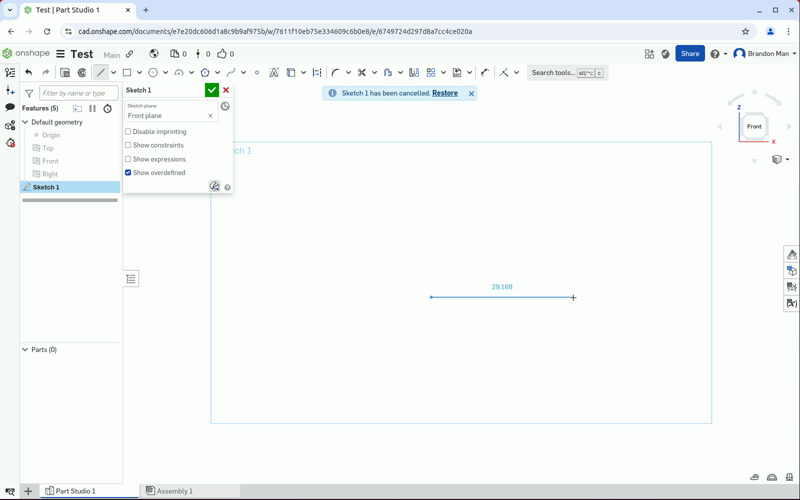
key_up(shift)
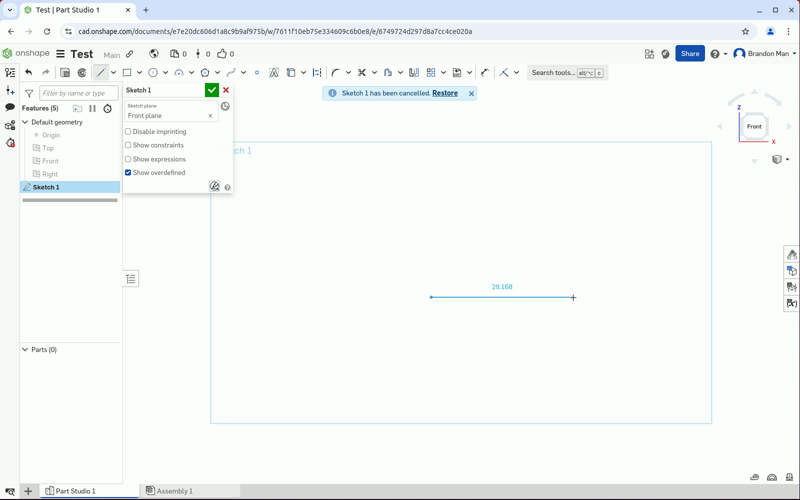
key_down(shift)
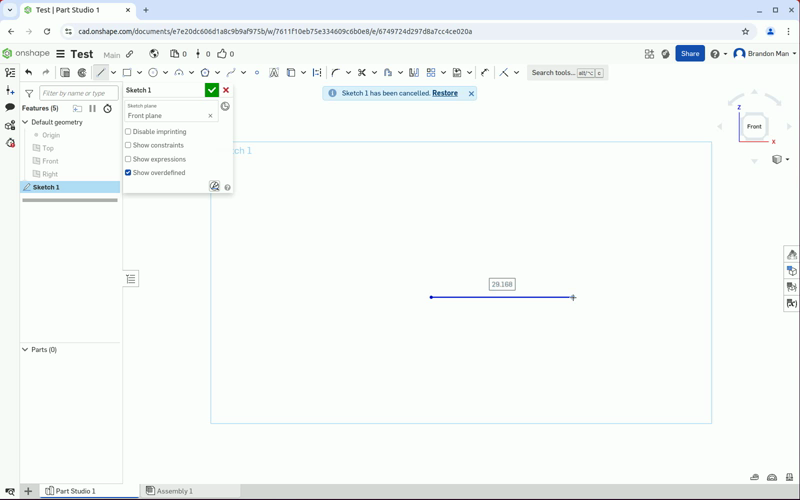
mouse_move(589, 297)
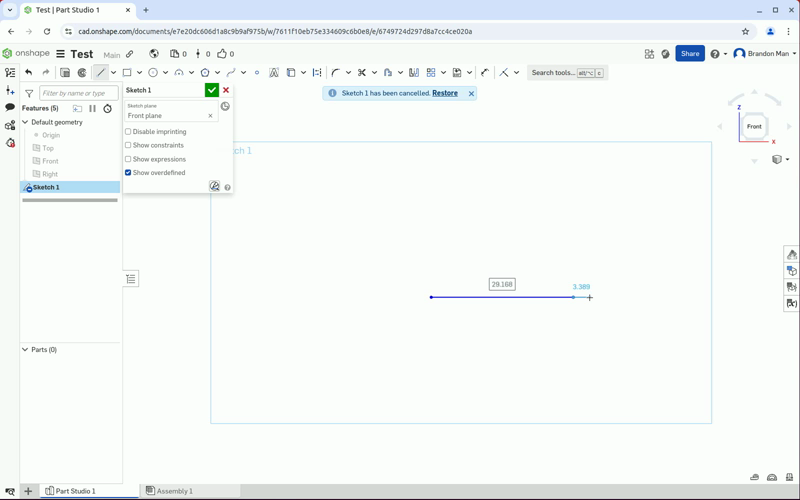
mouse_move(573, 273)
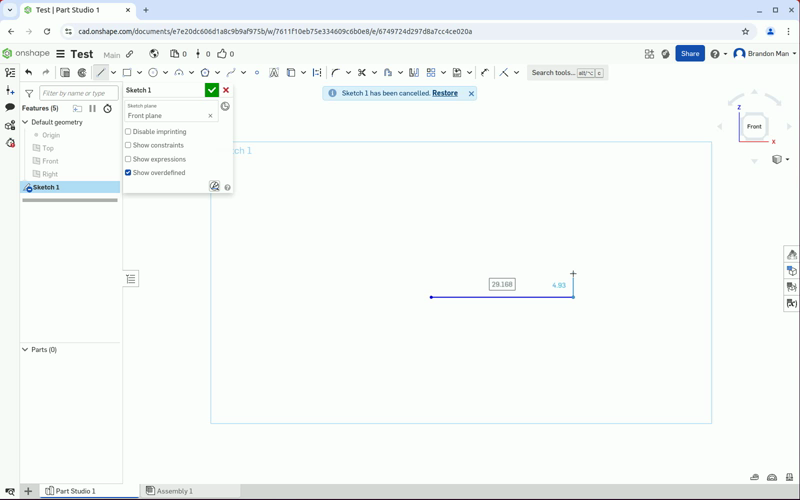
click(573, 273)
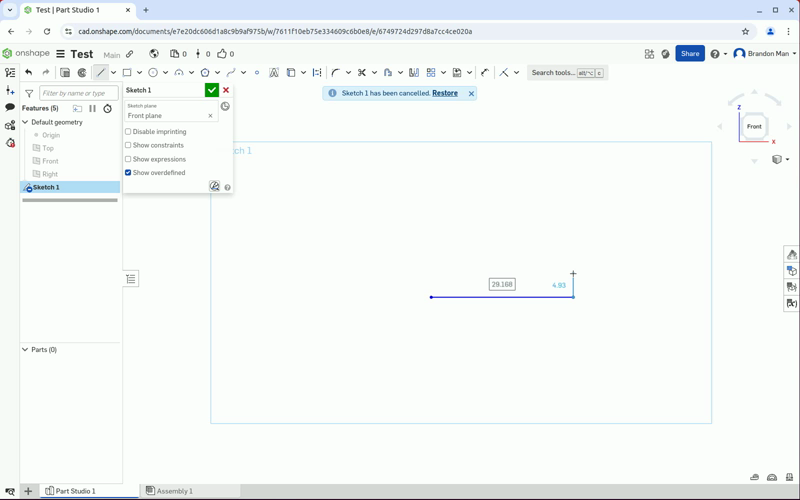
key_up(shift)
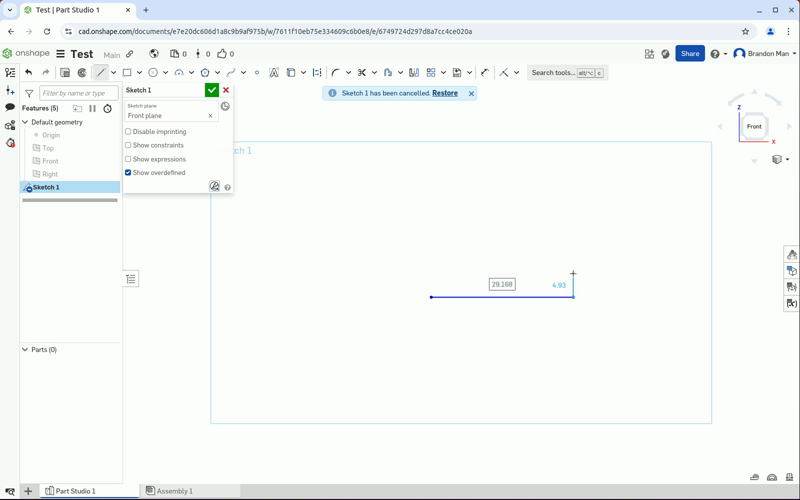
key_down(shift)
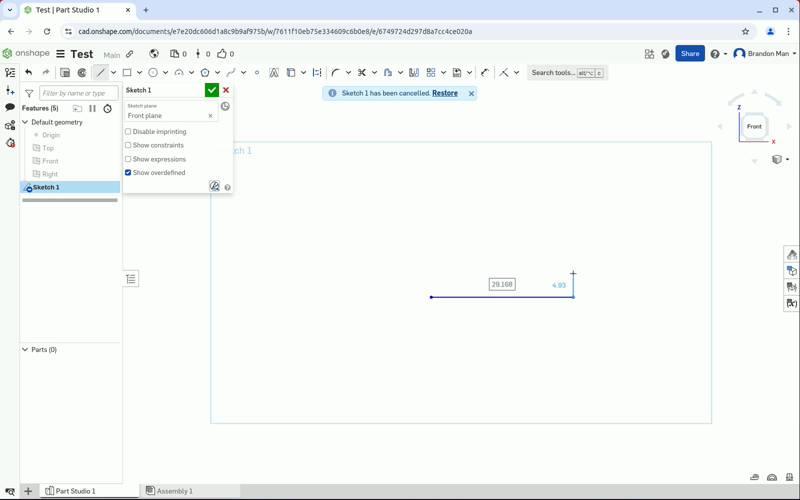
mouse_move(455, 273)
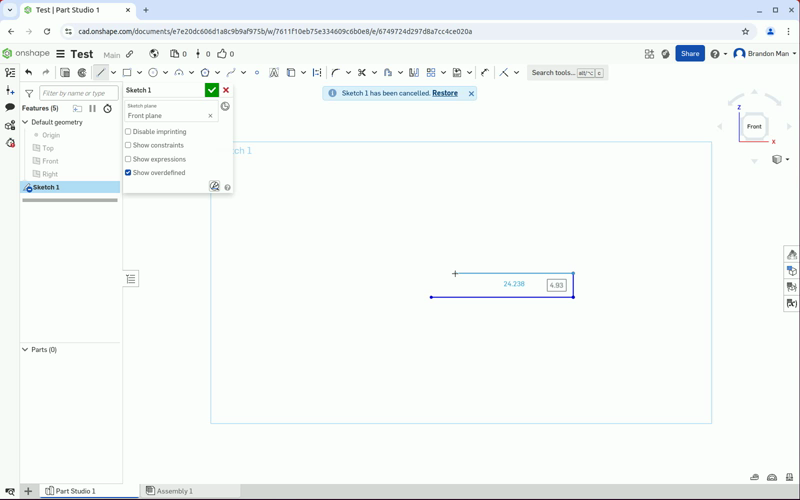
click(455, 273)
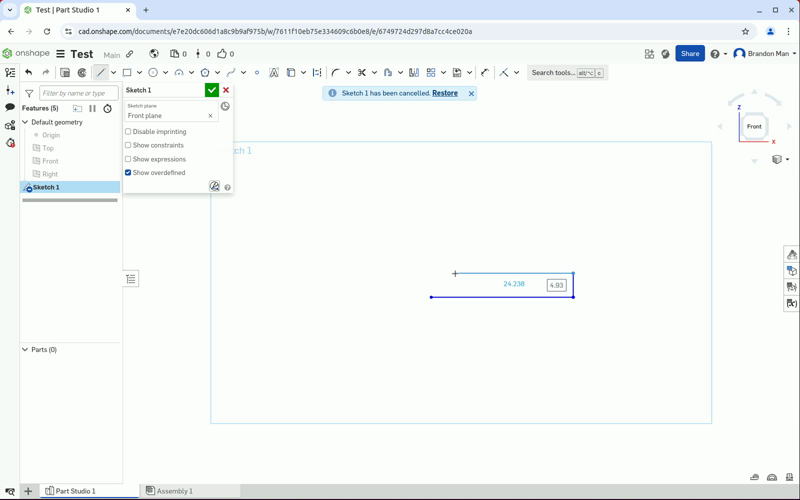
key_up(shift)
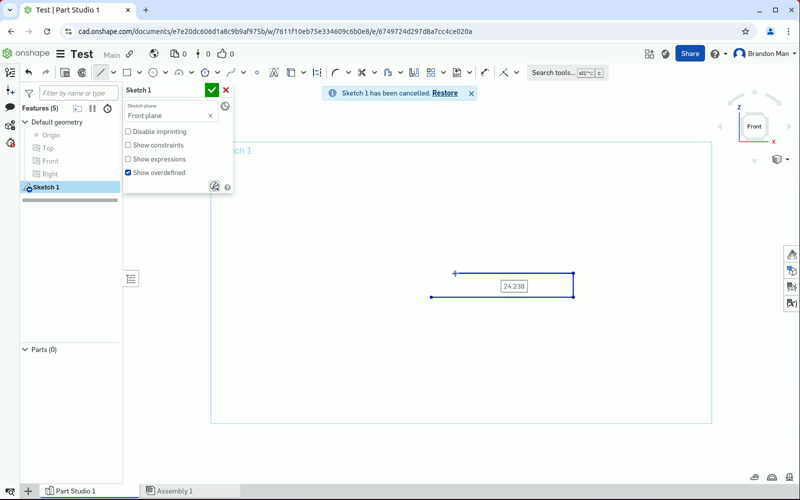
key_down(shift)
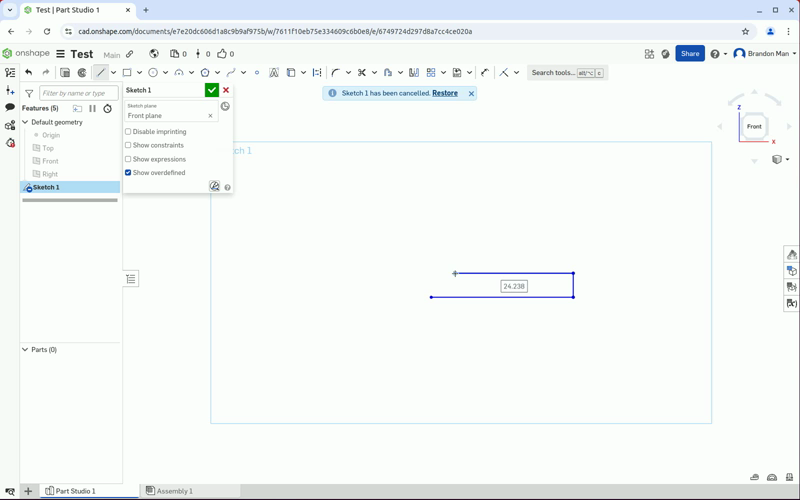
mouse_move(485, 273)
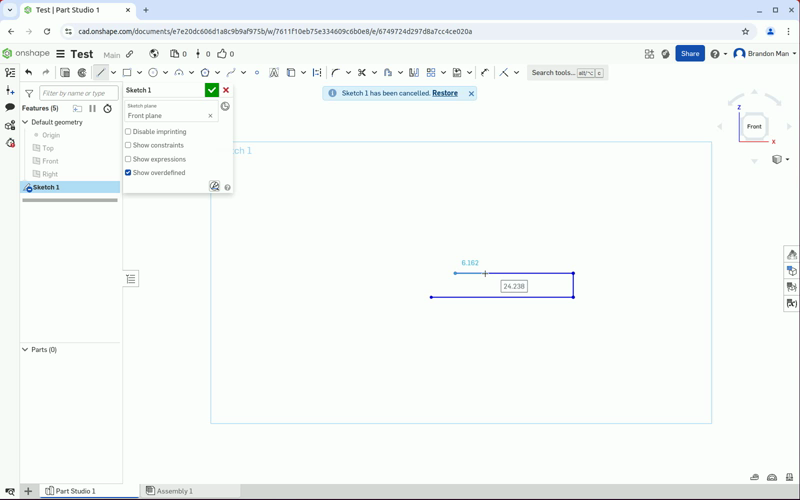
mouse_move(455, 249)
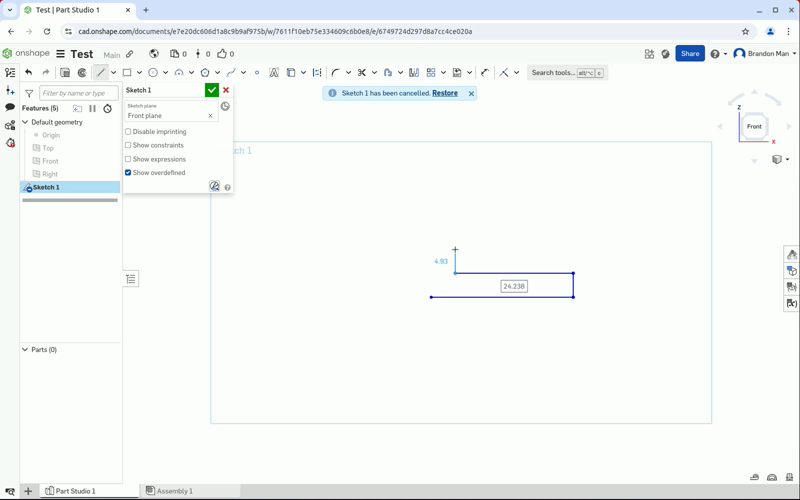
click(455, 249)
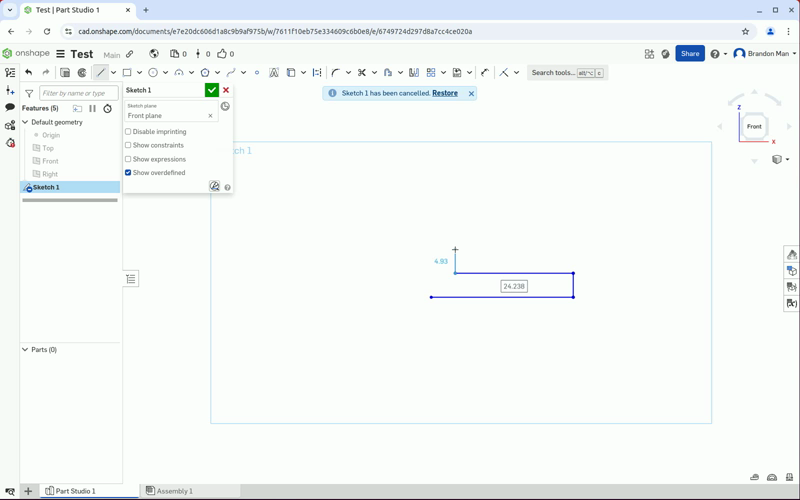
key_up(shift)
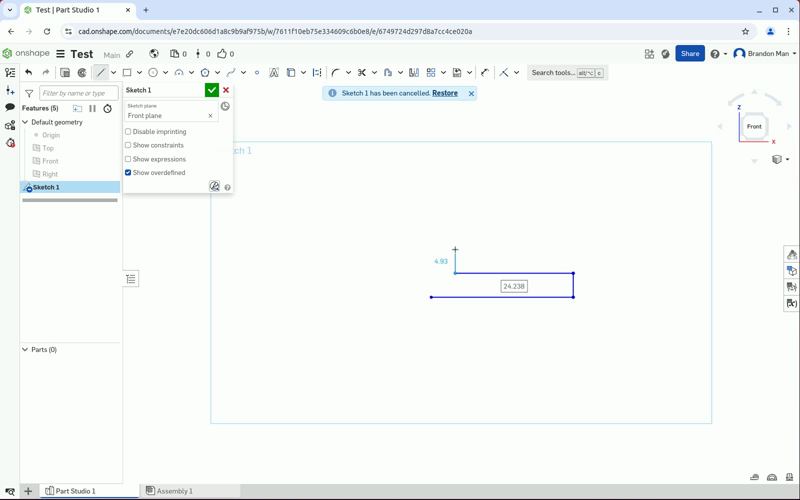
key_down(shift)
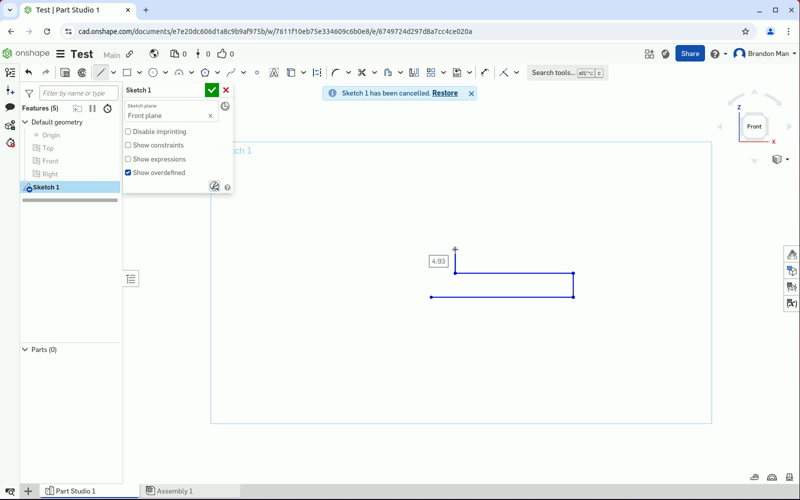
mouse_move(485, 249)
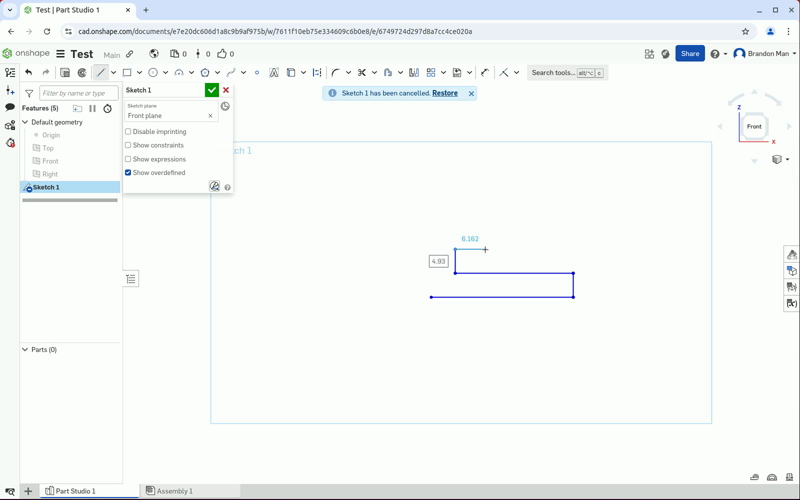
mouse_move(431, 249)
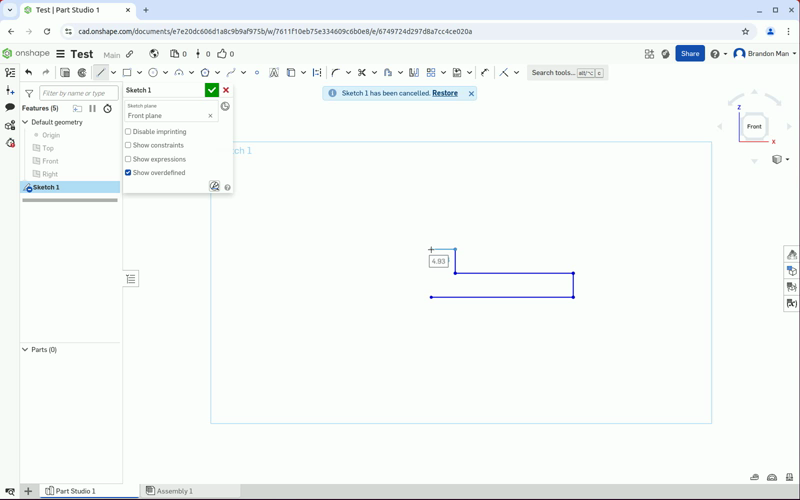
click(431, 249)
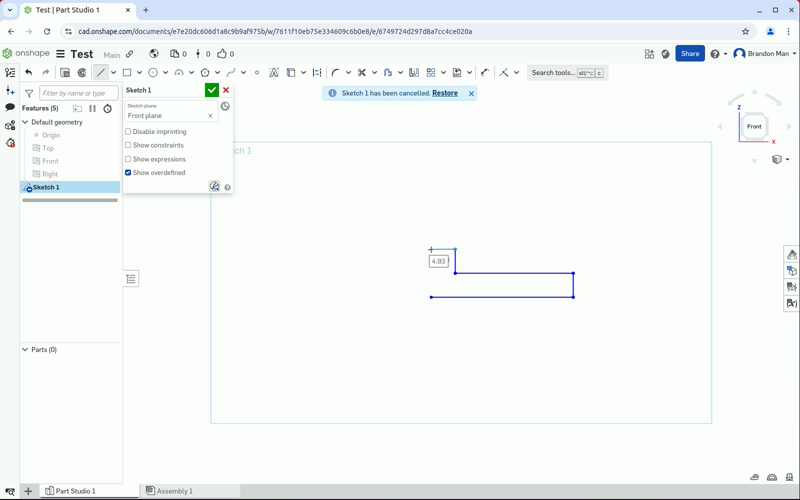
key_up(shift)
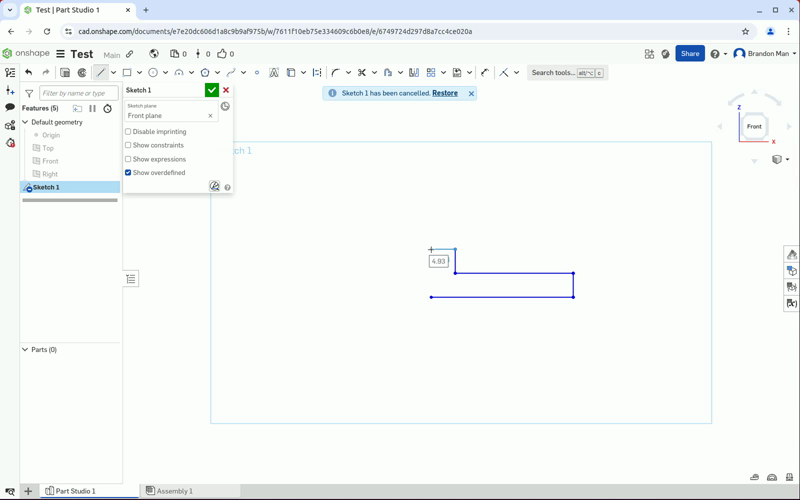
mouse_move(461, 249)
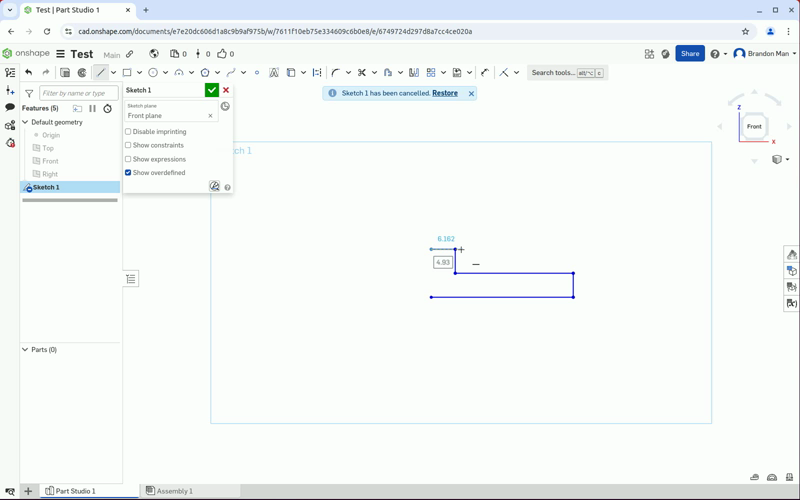
key_down(shift)
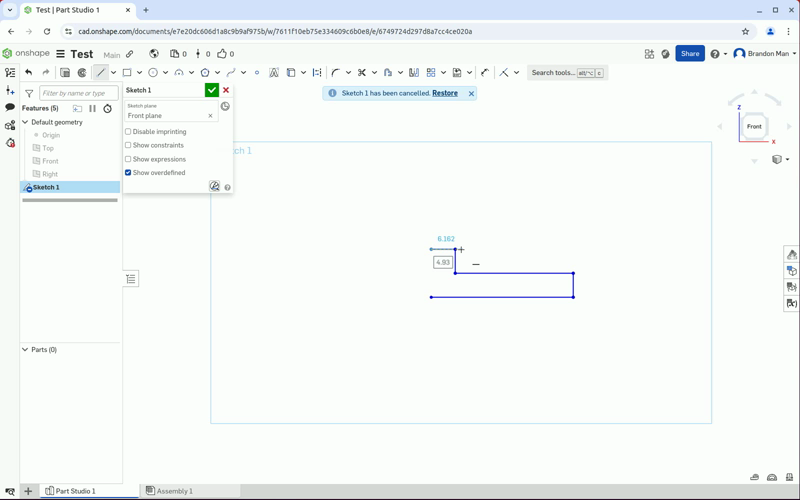
mouse_move(431, 297)
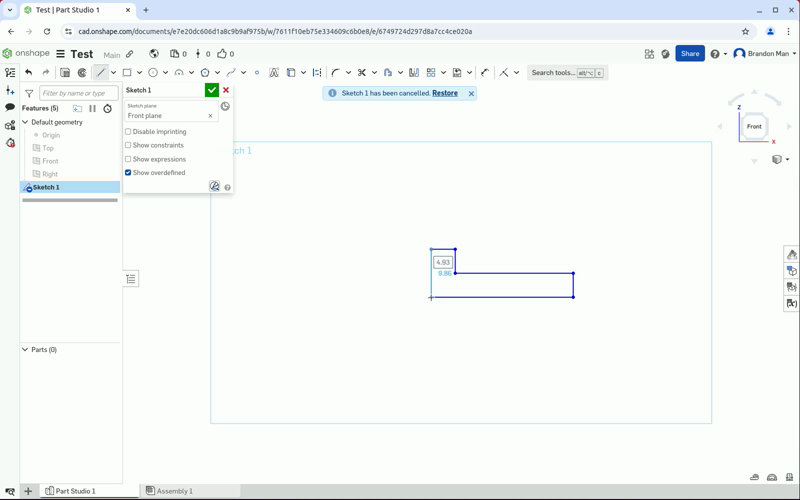
key_up(shift)
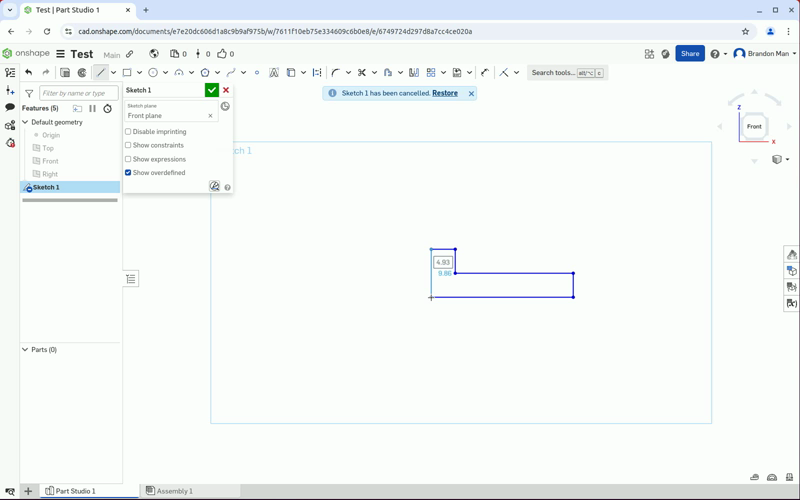
click(431, 297)
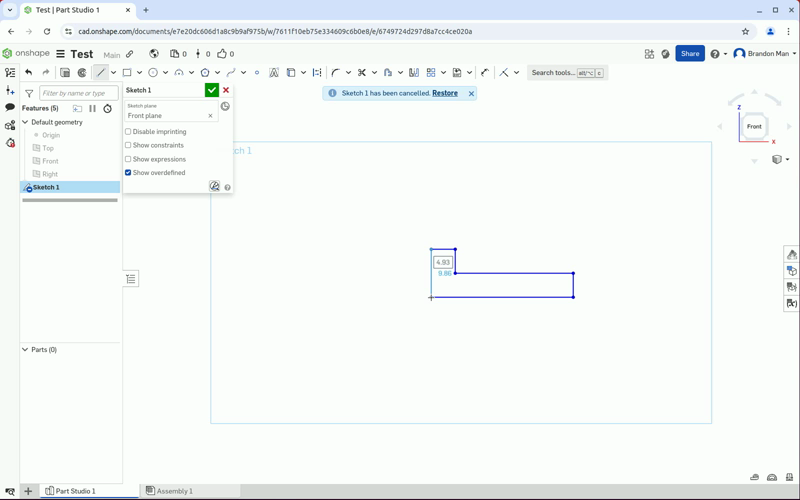
key(esc)
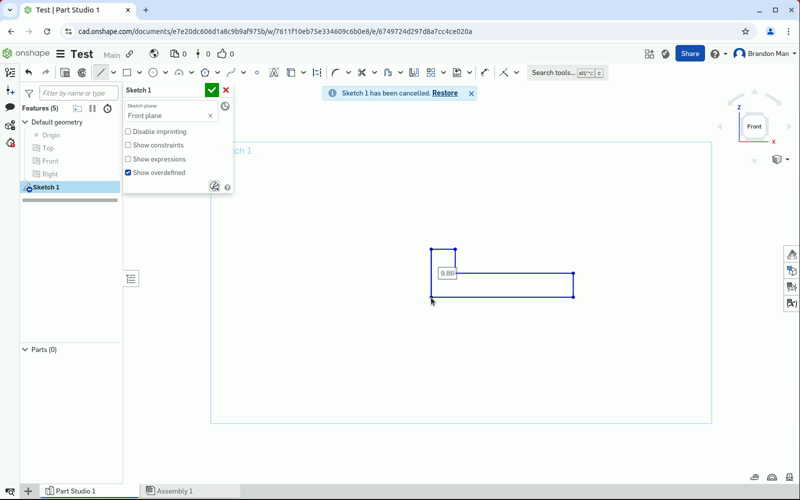
mouse_move(544, 283)
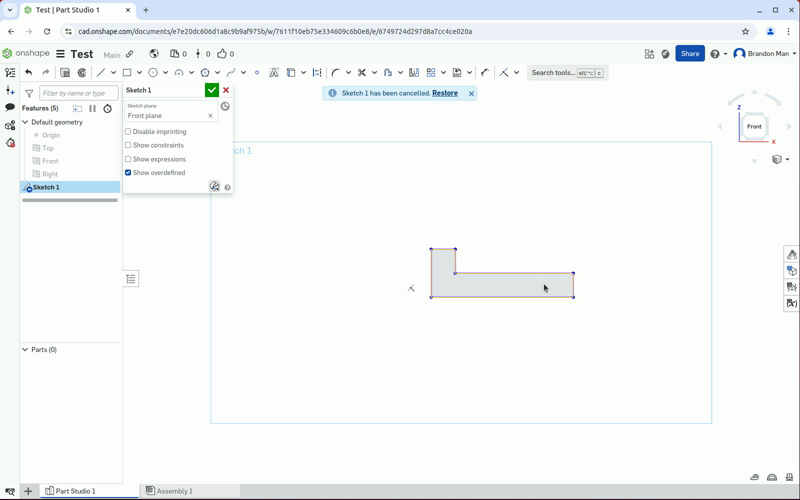
click(544, 283)
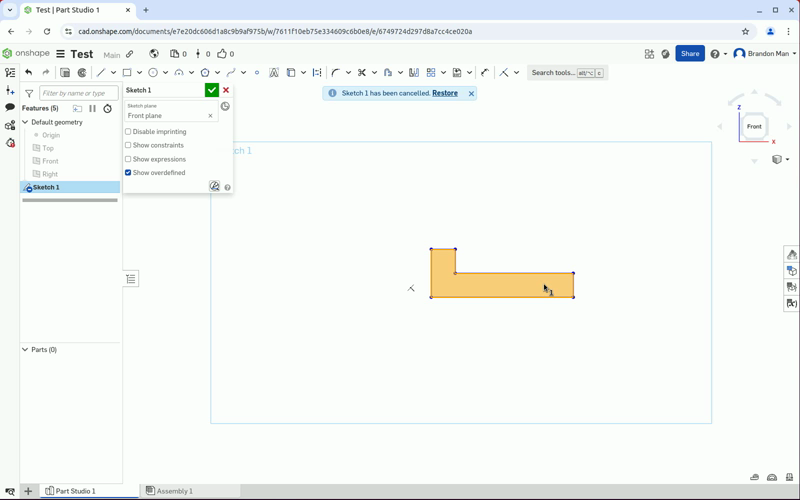
mouse_move(73, 352)
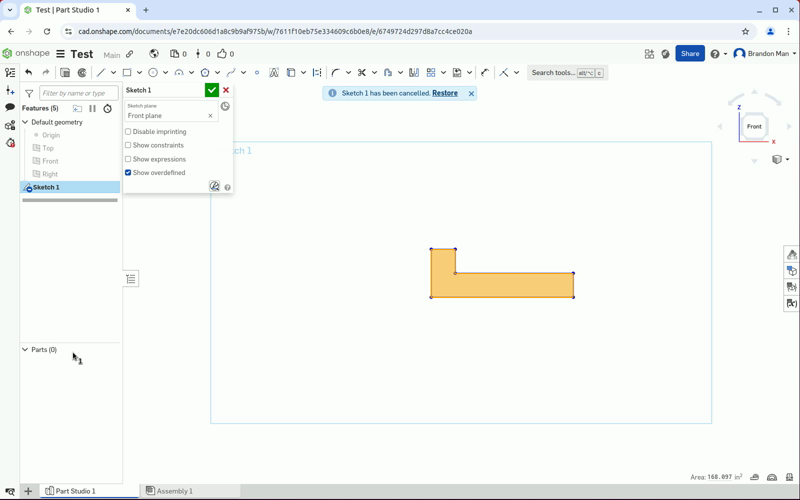
key(shift+y)
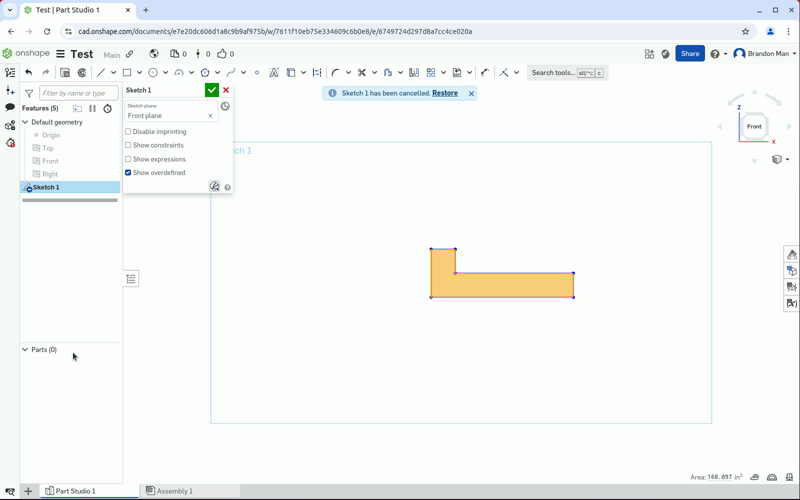
key(shift+e)
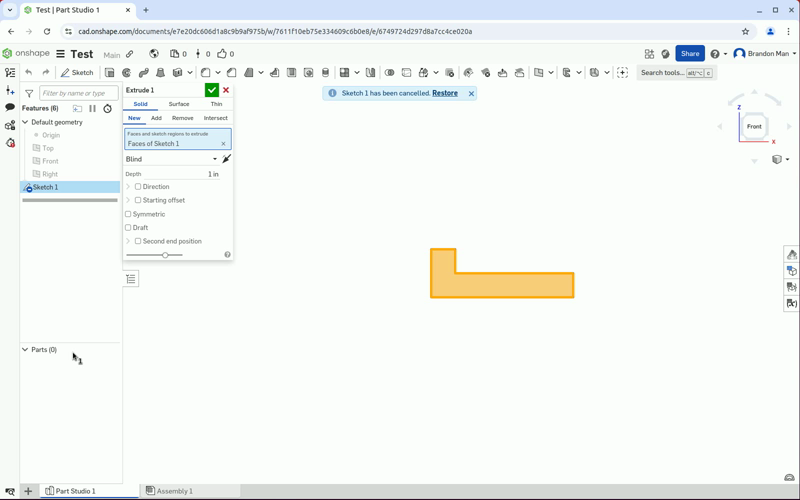
mouse_move(143, 106)
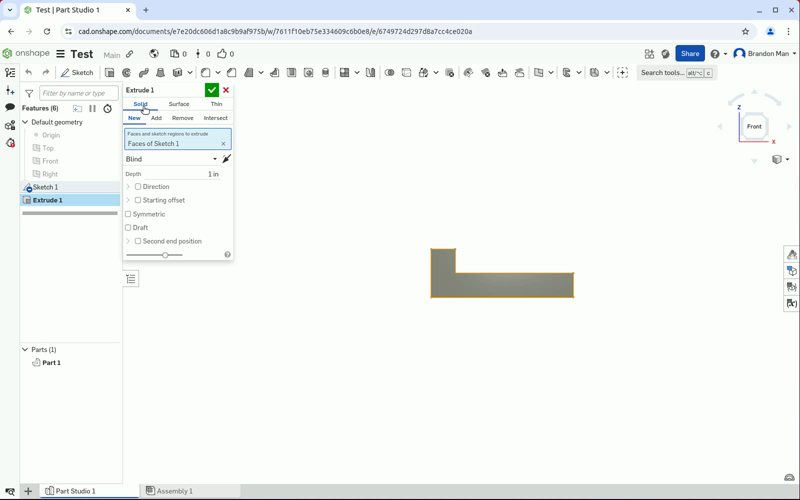
click(143, 106)
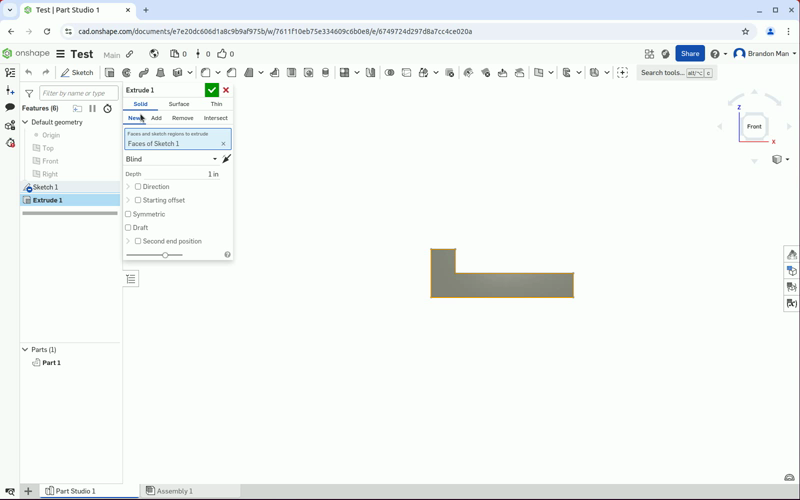
mouse_move(137, 120)
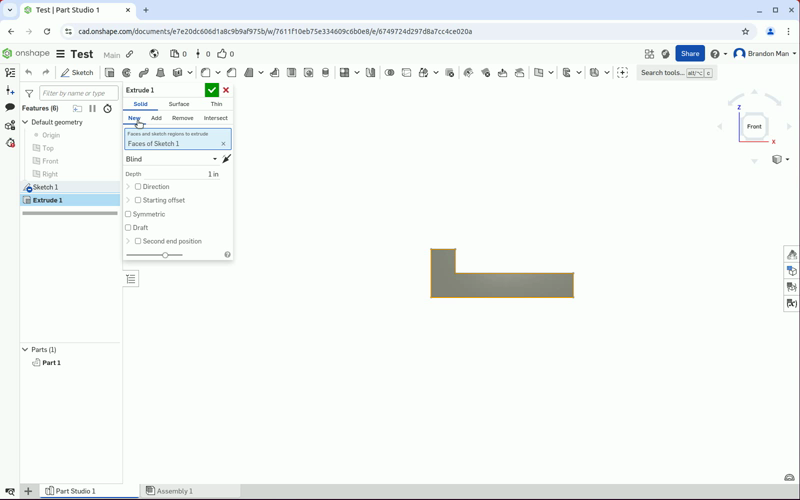
click(137, 120)
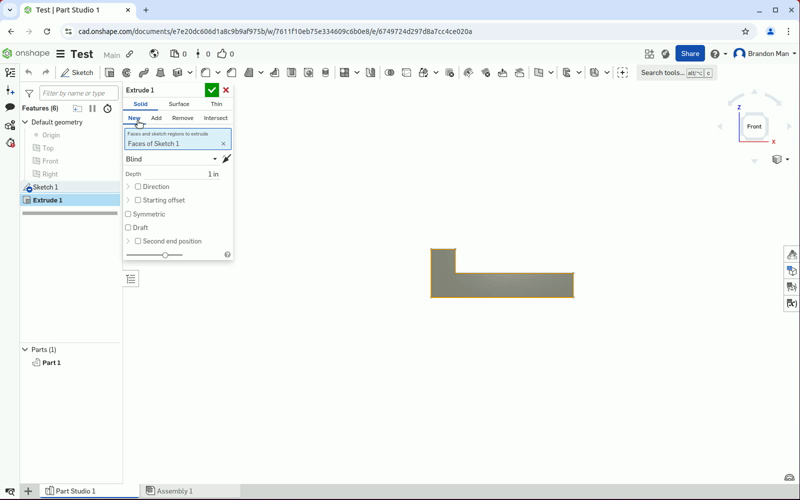
key(tab, 4)
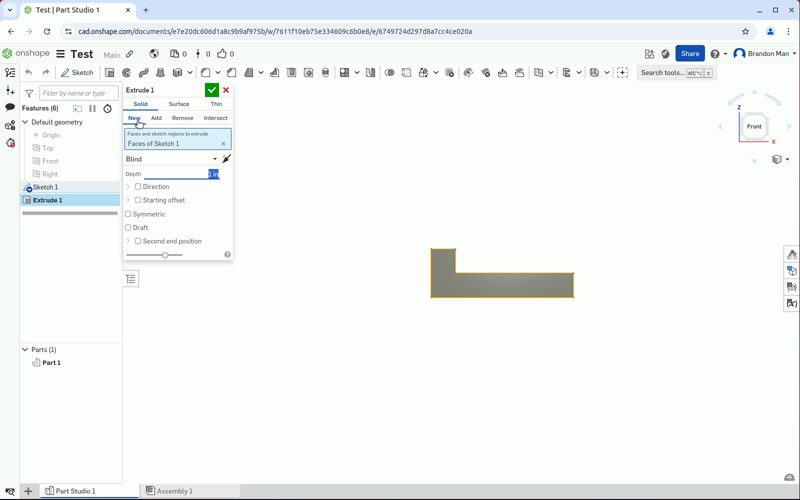
text(-9.628)
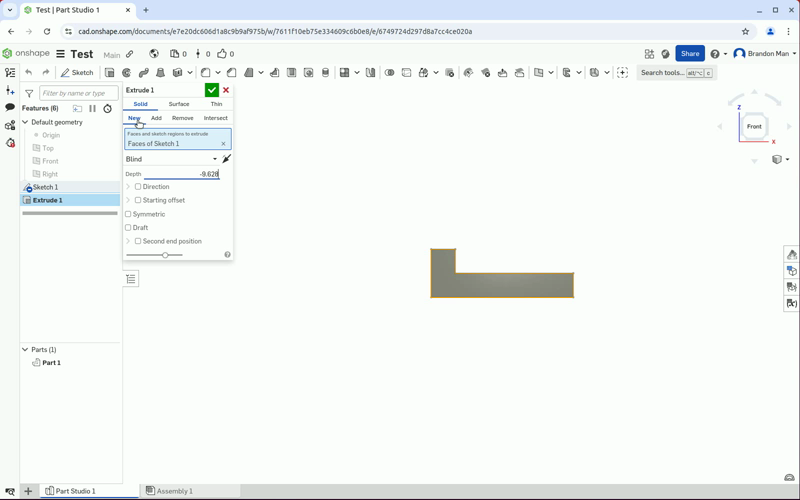
key(enter)
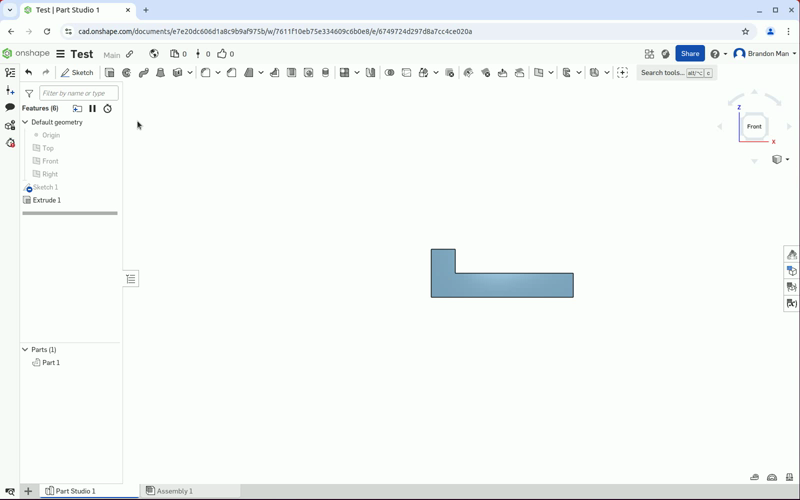
key(shift+h)
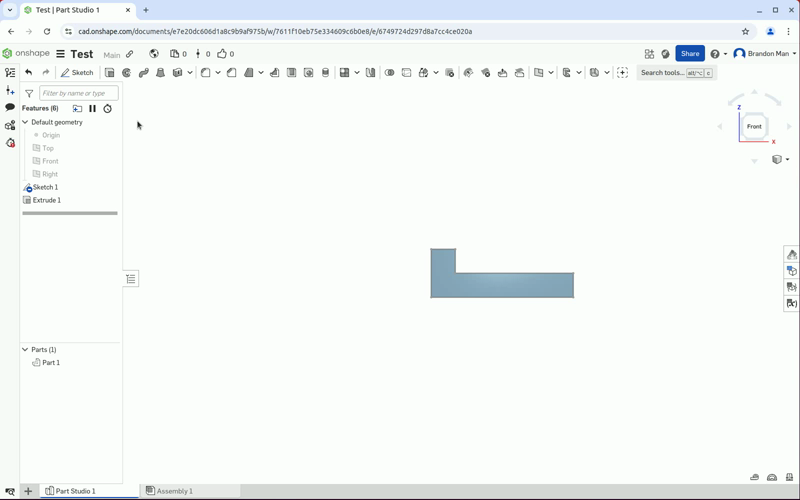
key(shift+h)
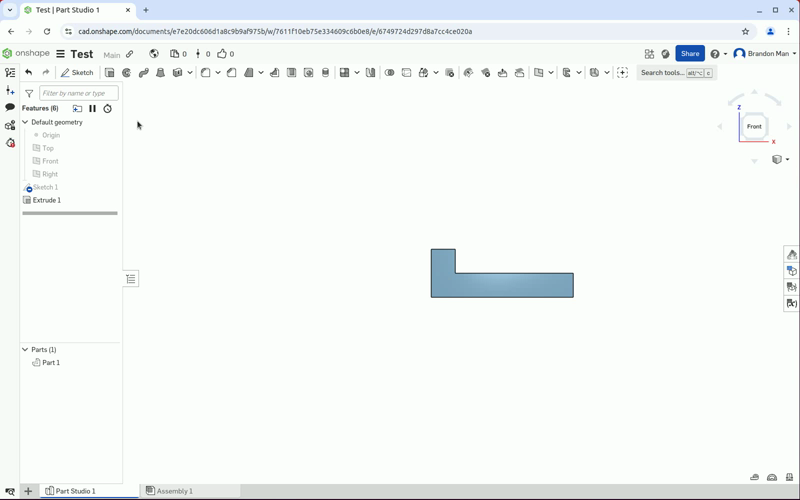
mouse_move(73, 189)
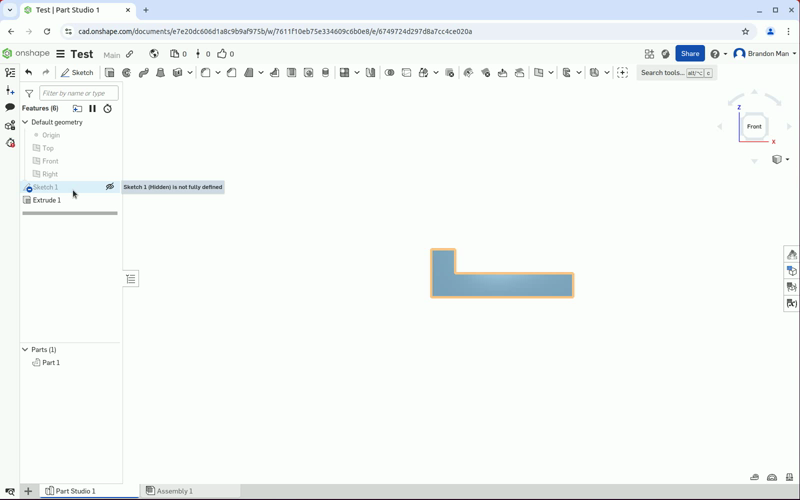
click(73, 189)
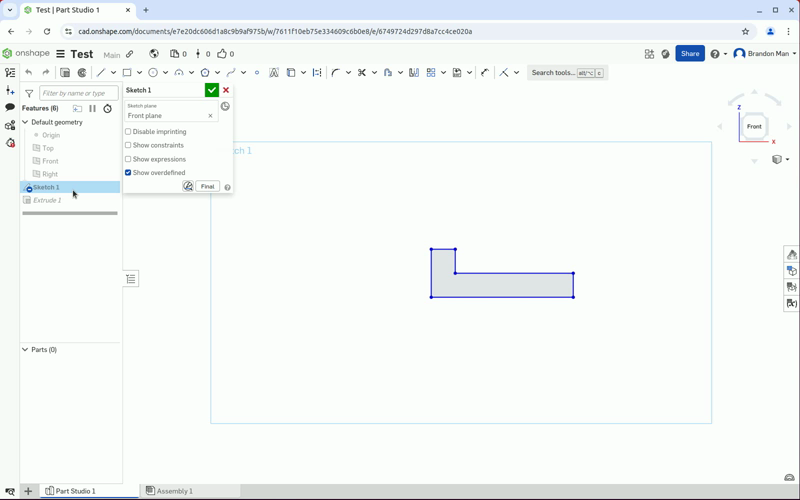
mouse_move(229, 92)
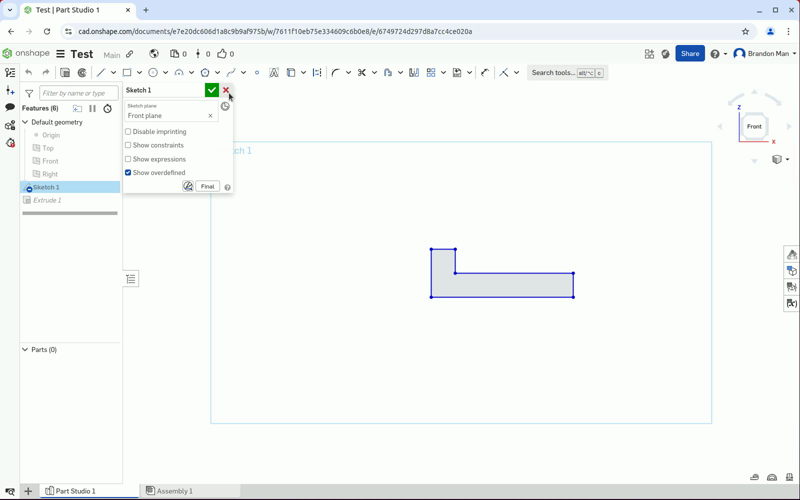
click(229, 92)
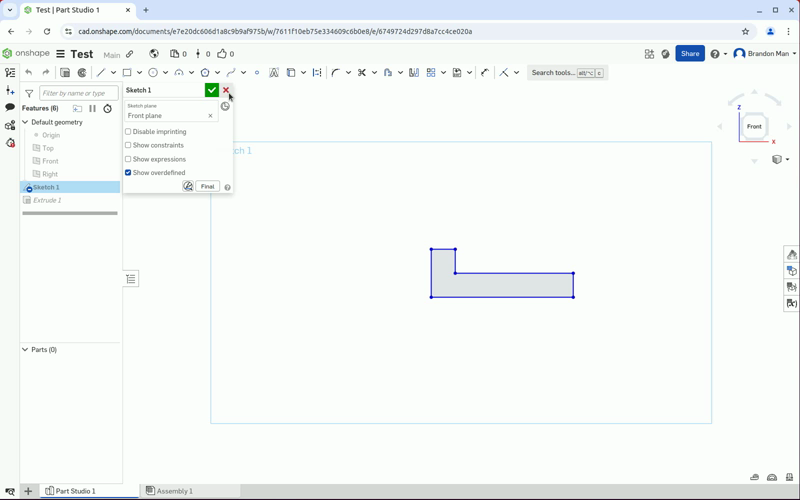
key(shift+s)
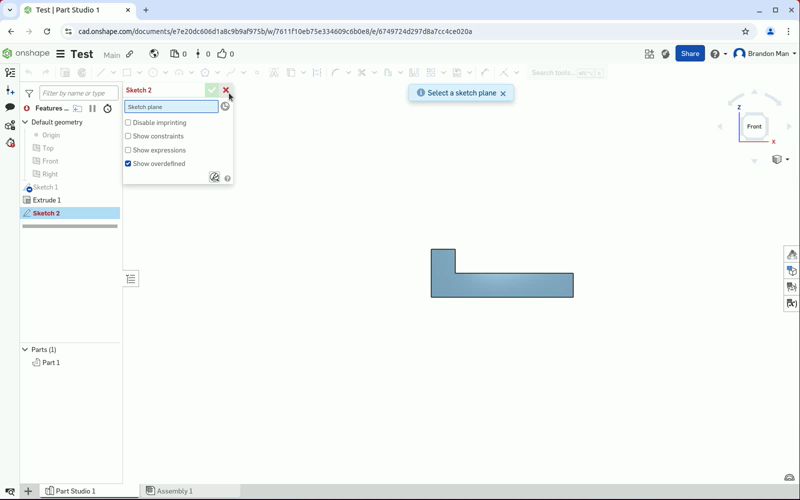
mouse_move(73, 163)
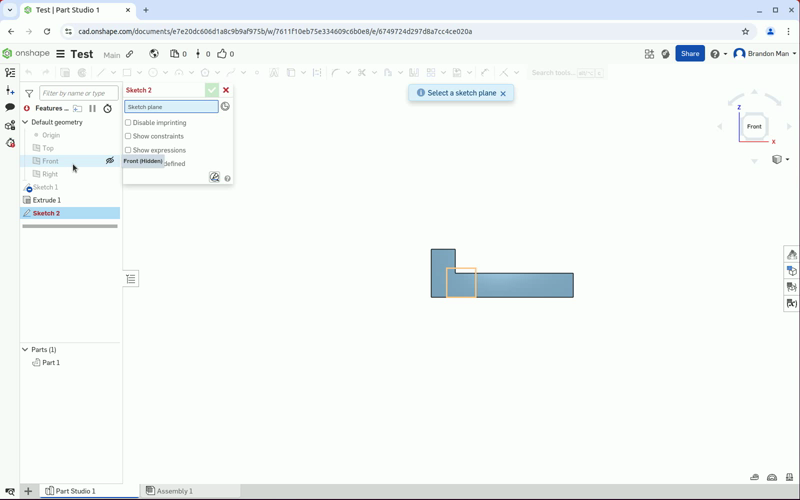
click(73, 163)
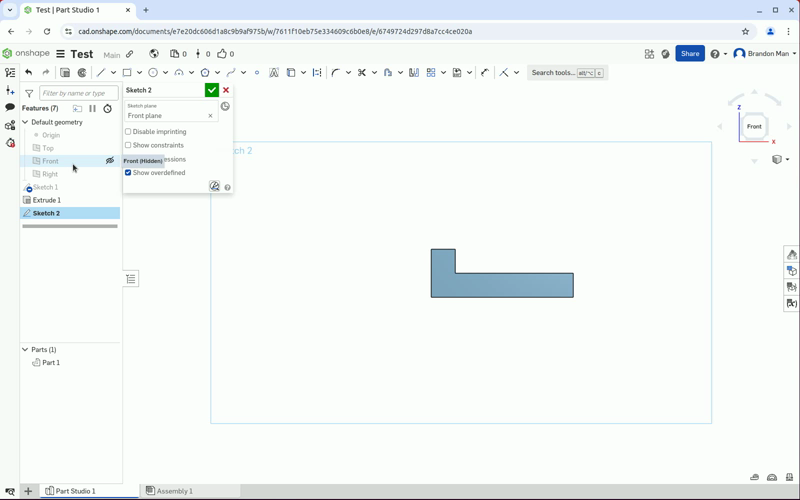
mouse_move(73, 352)
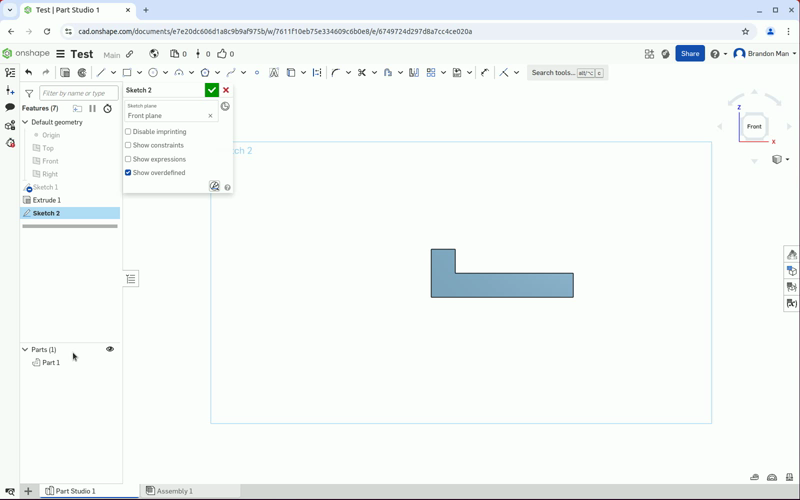
key(y)
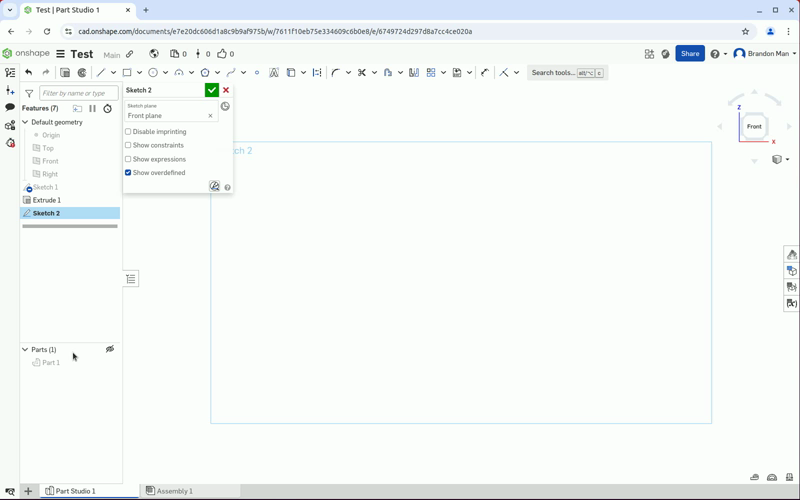
key(l)
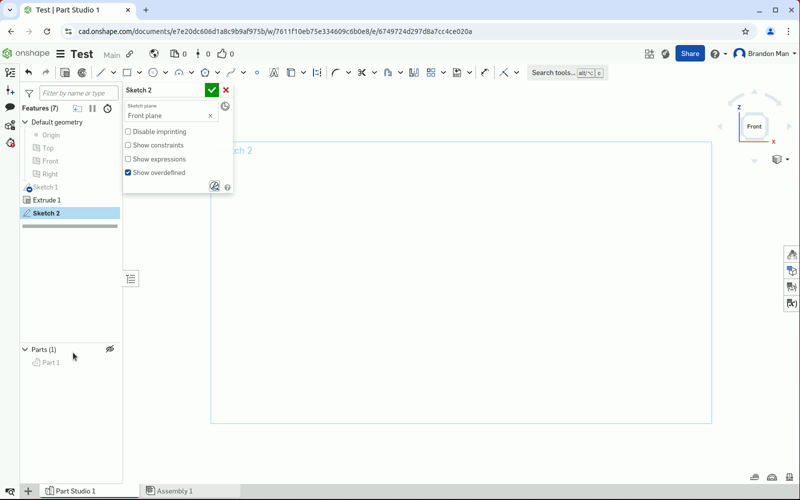
key_down(shift)
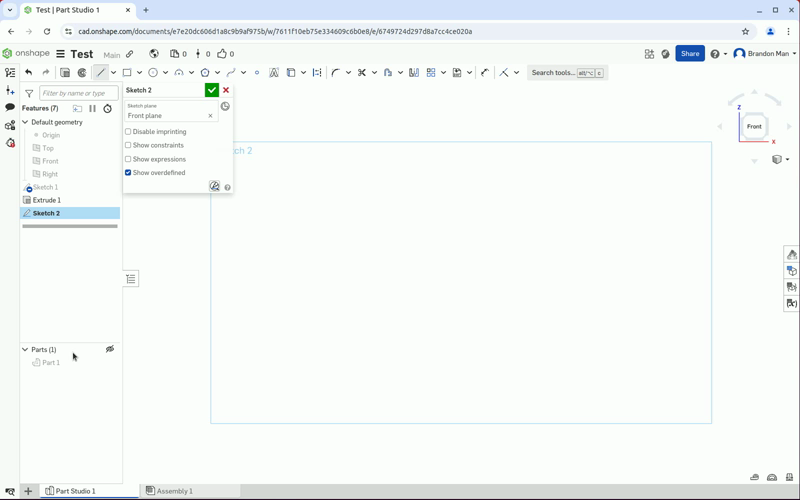
mouse_move(454, 273)
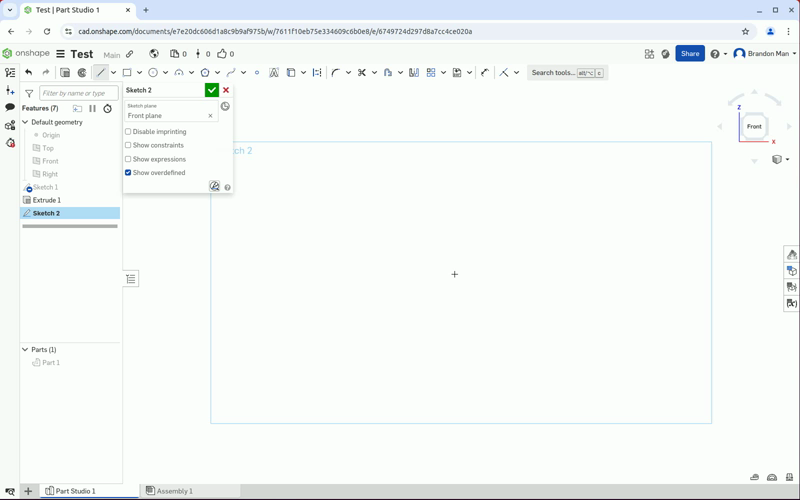
click(454, 273)
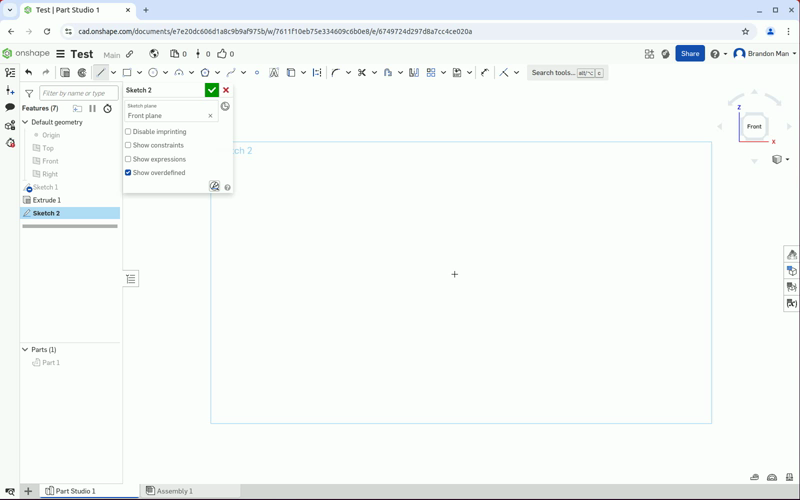
key_up(shift)
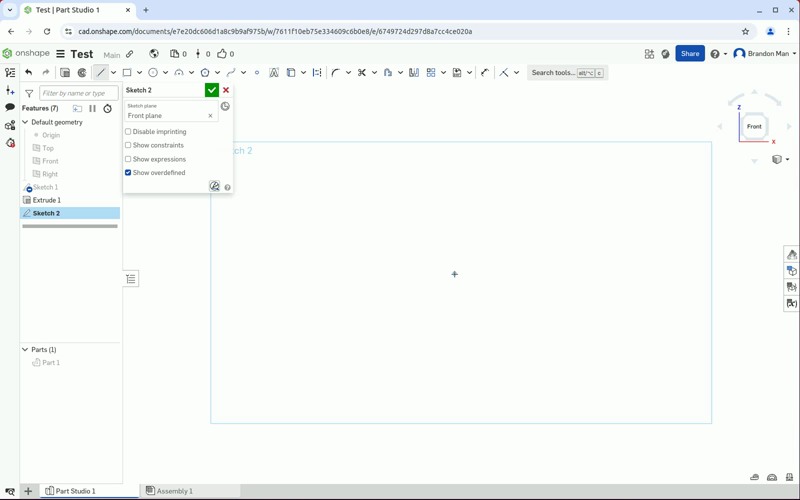
key_down(shift)
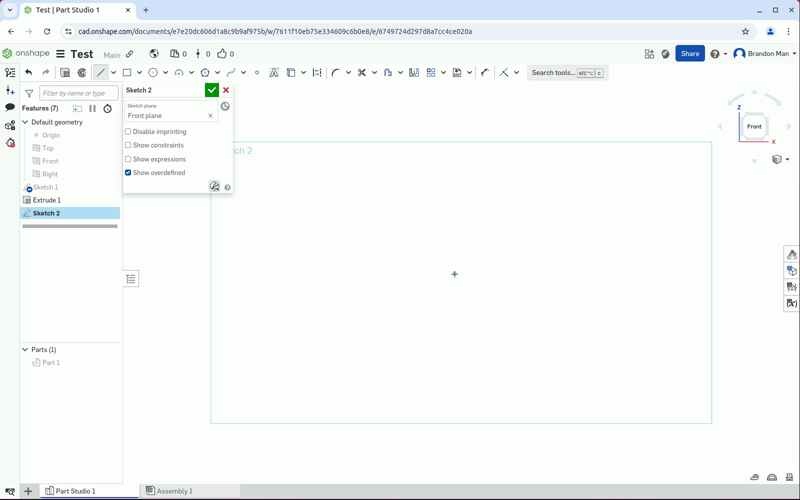
mouse_move(573, 273)
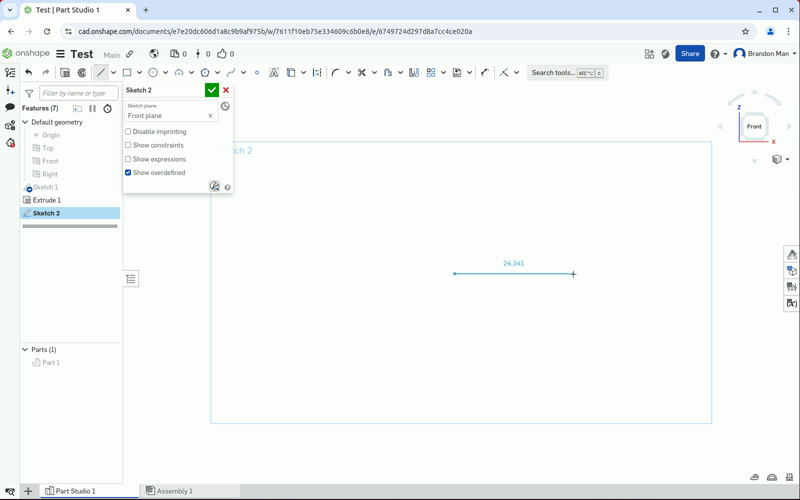
click(573, 273)
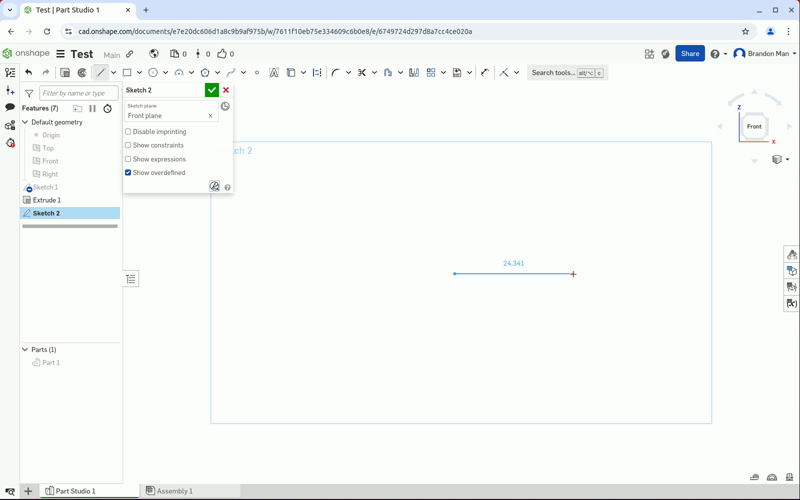
key_up(shift)
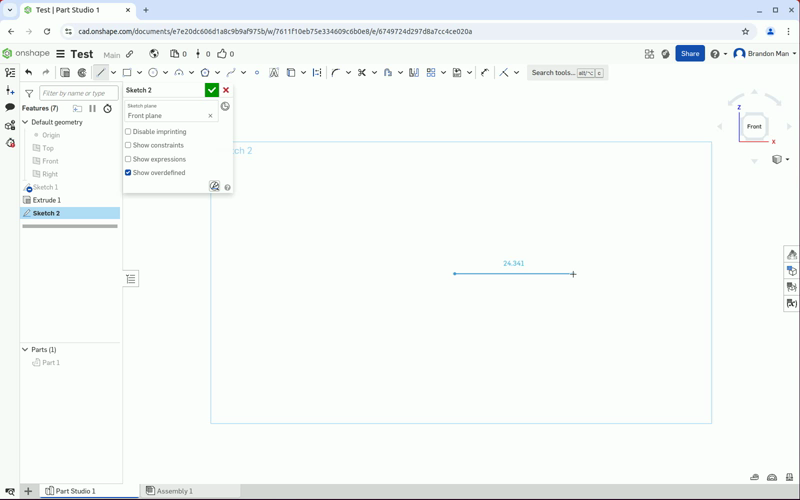
key_down(shift)
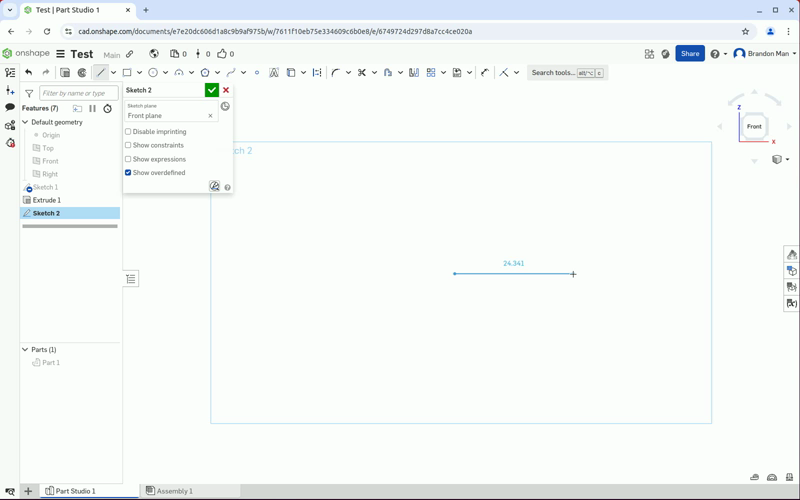
mouse_move(454, 249)
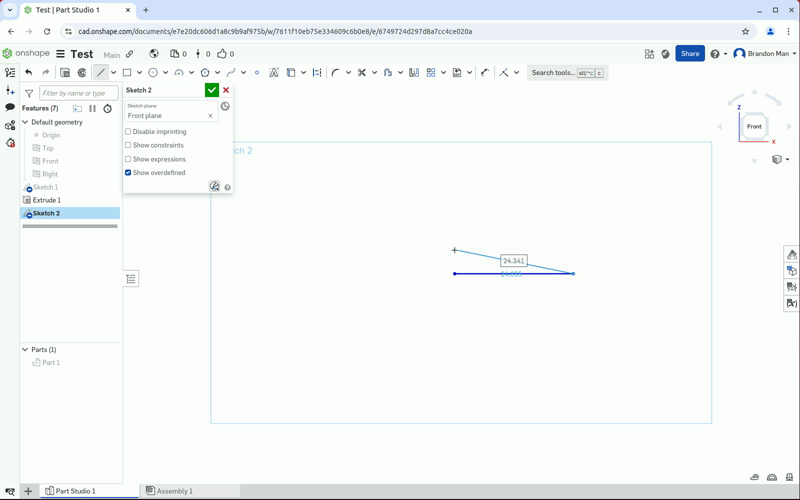
click(454, 249)
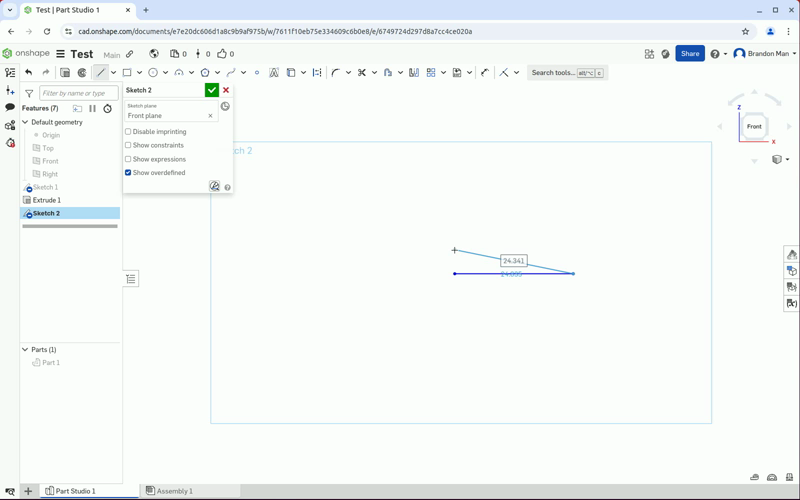
key_up(shift)
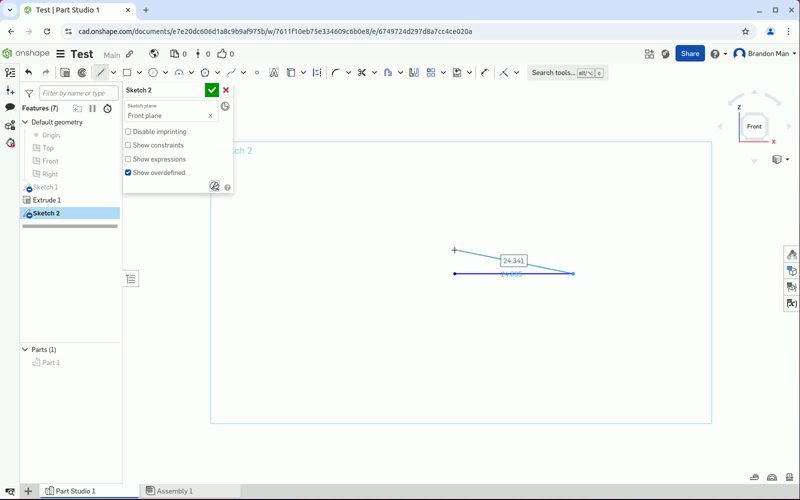
mouse_move(484, 249)
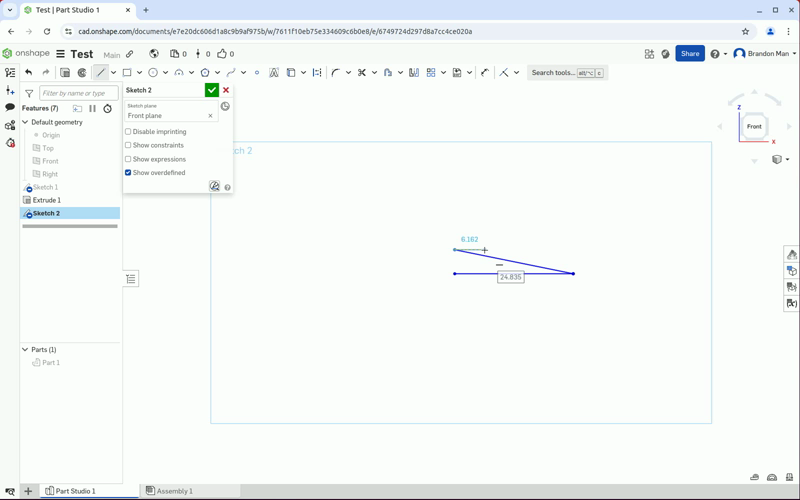
key_down(shift)
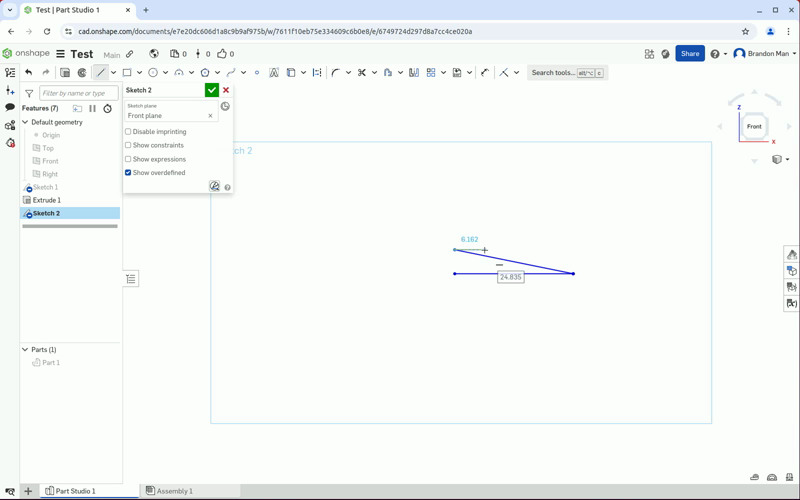
mouse_move(454, 273)
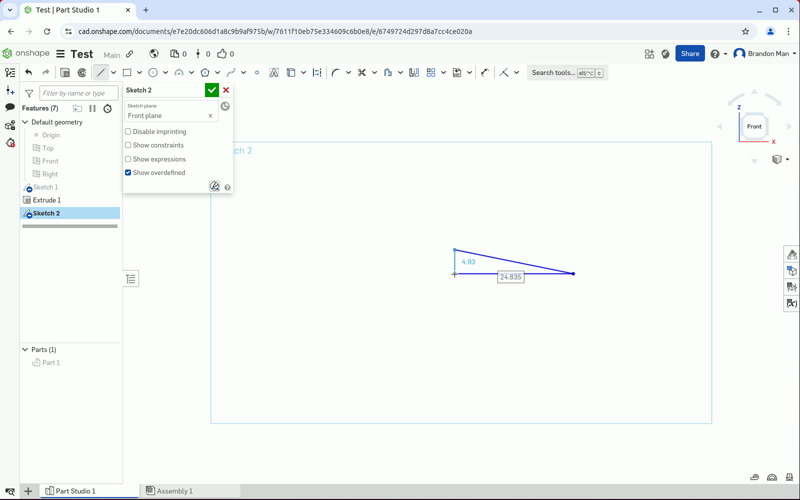
key_up(shift)
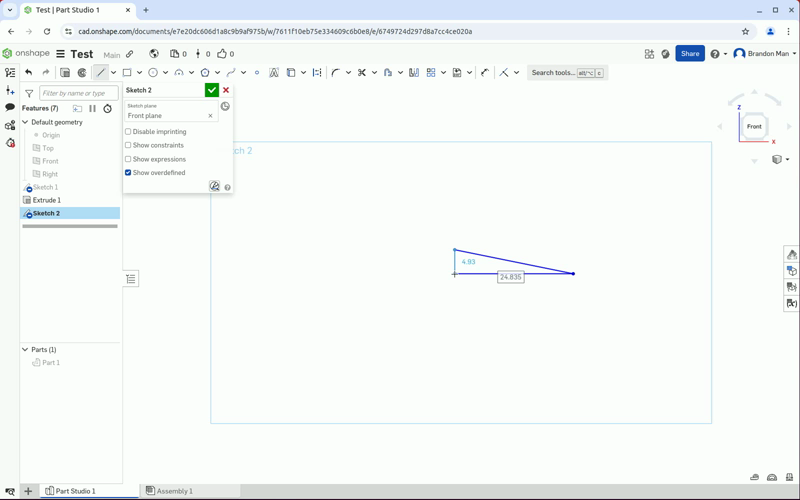
click(454, 273)
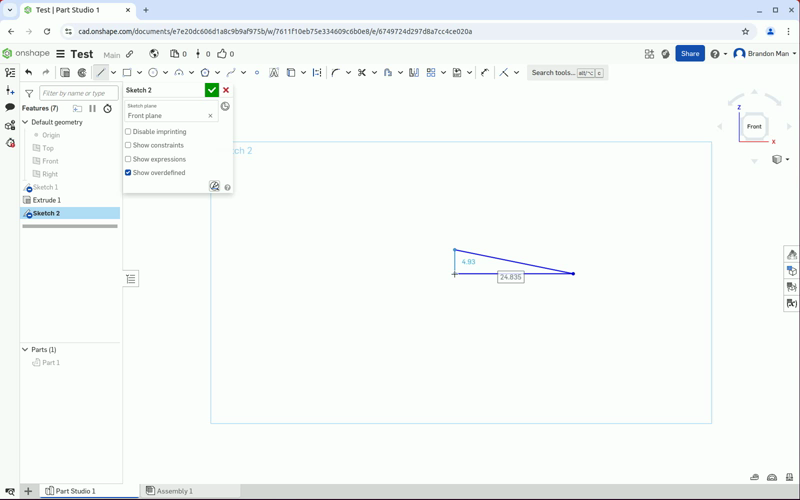
key(esc)
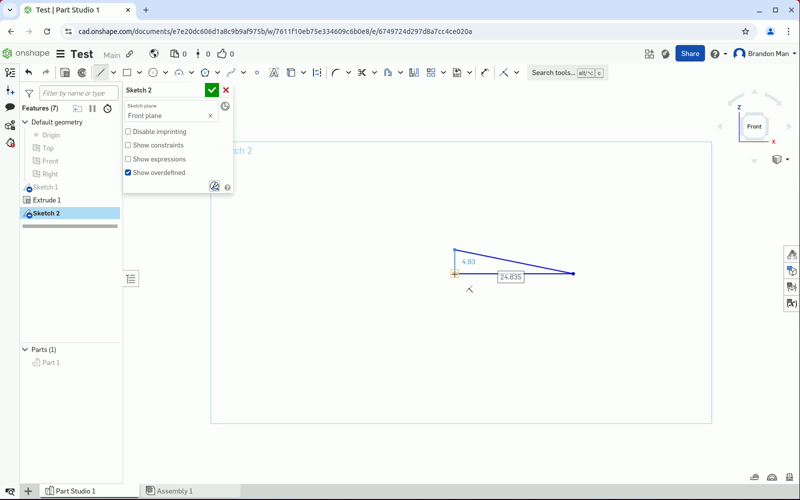
mouse_move(512, 266)
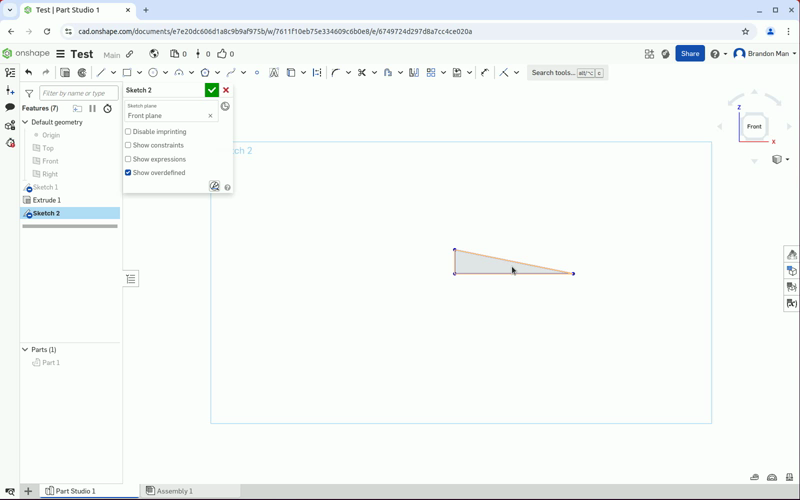
scroll(6)
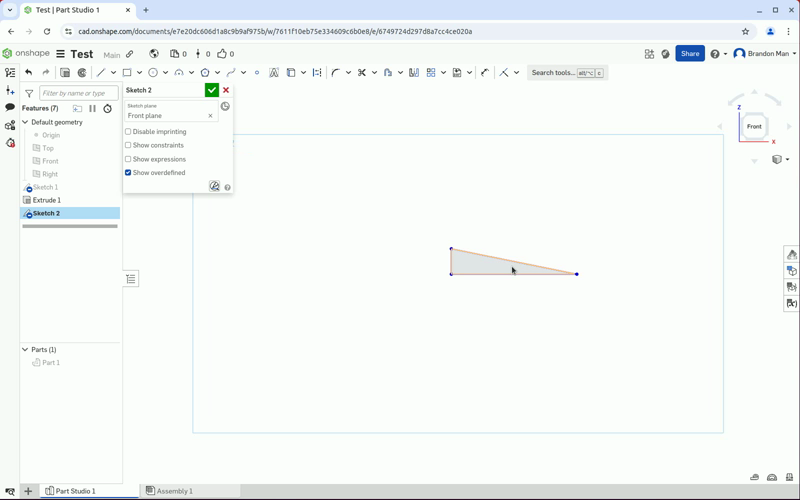
scroll(6)
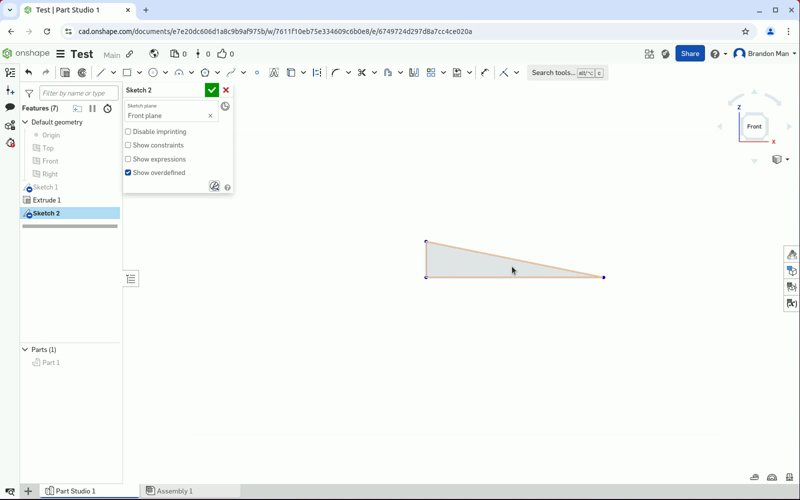
scroll(6)
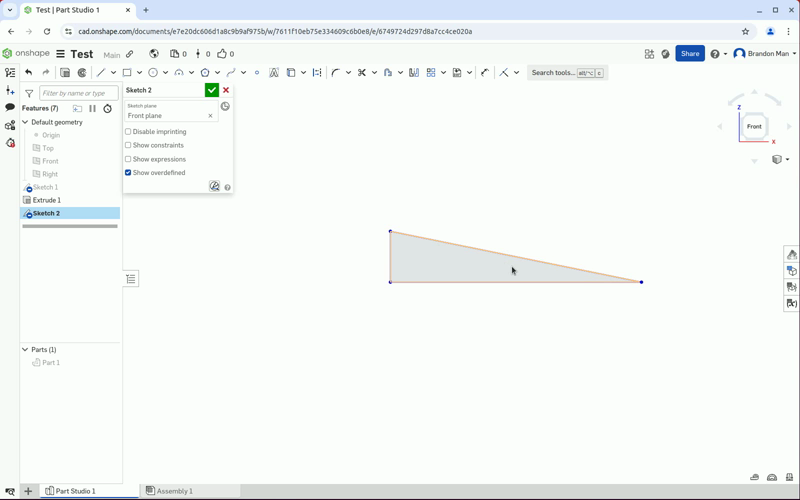
scroll(6)
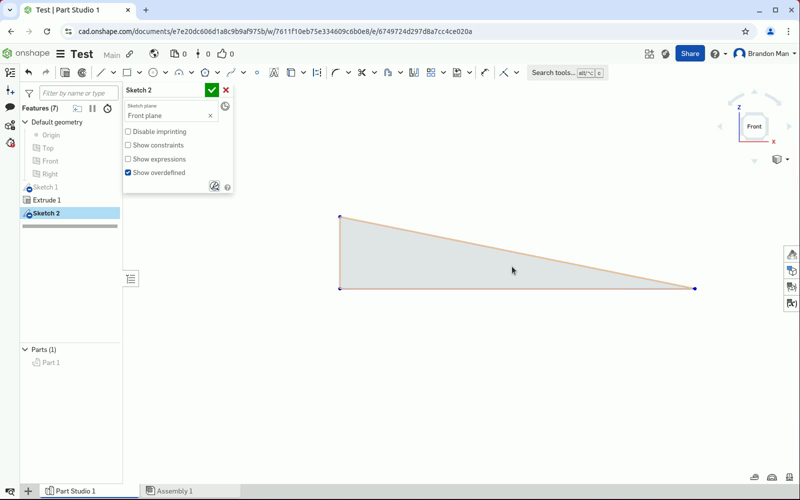
scroll(6)
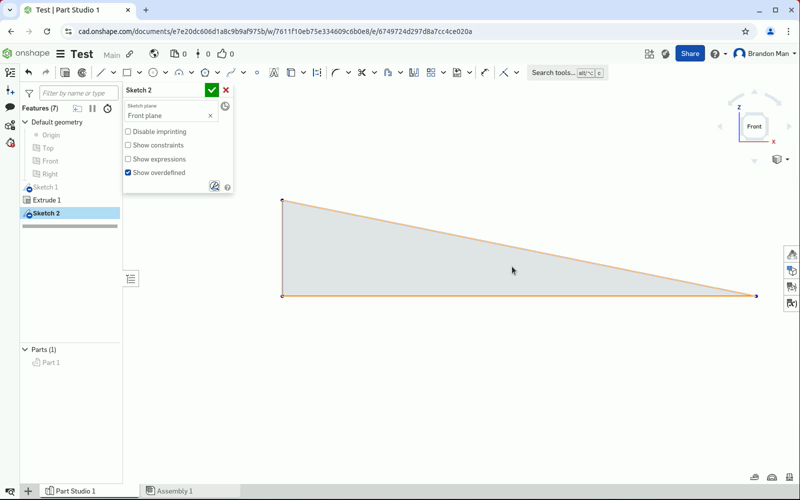
scroll(6)
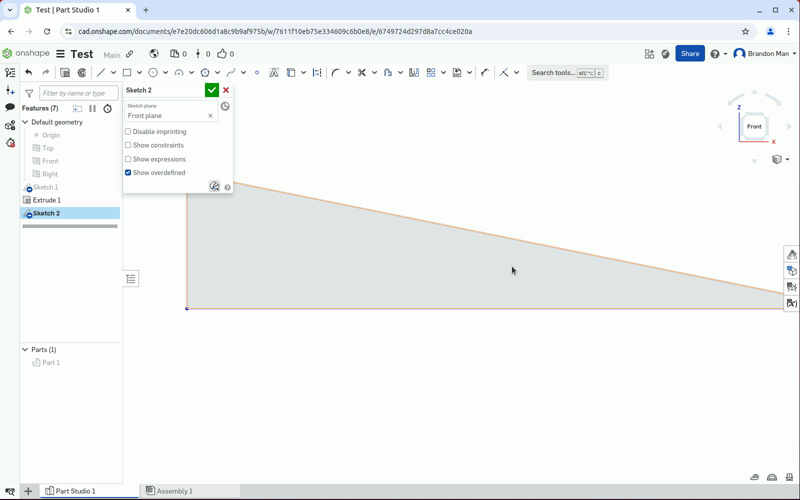
scroll(6)
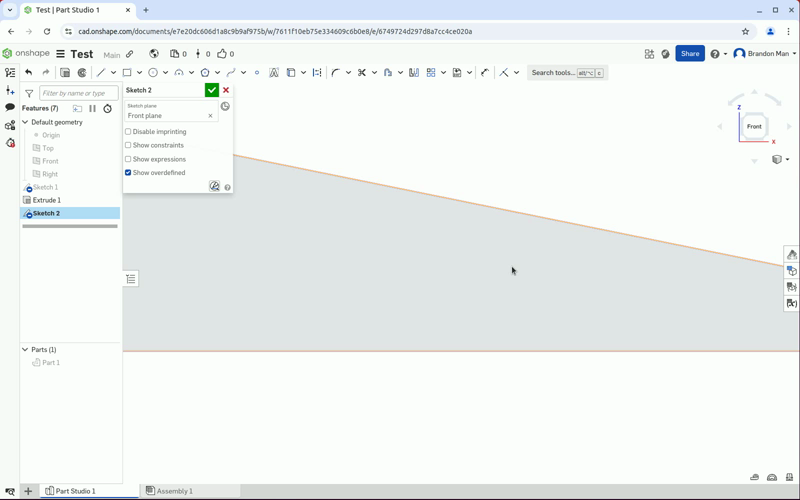
click(512, 266)
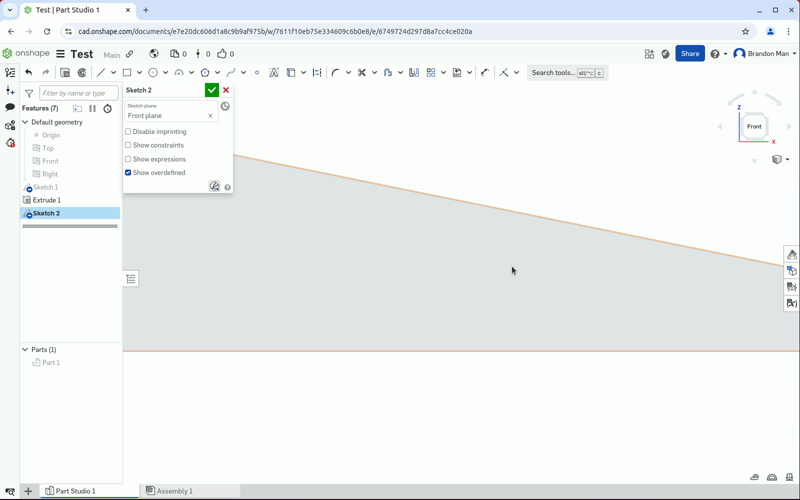
scroll(-6)
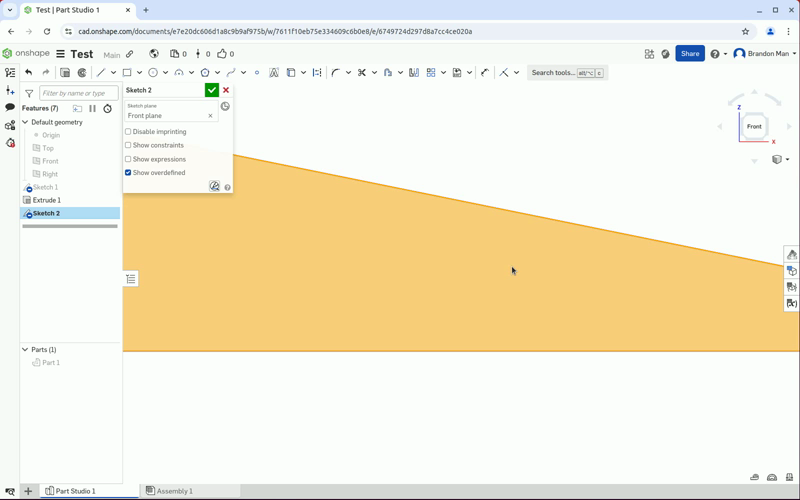
scroll(-6)
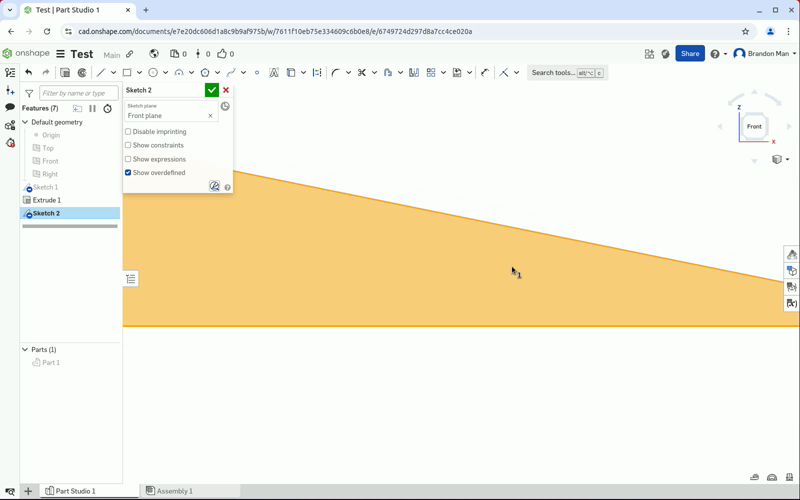
scroll(-6)
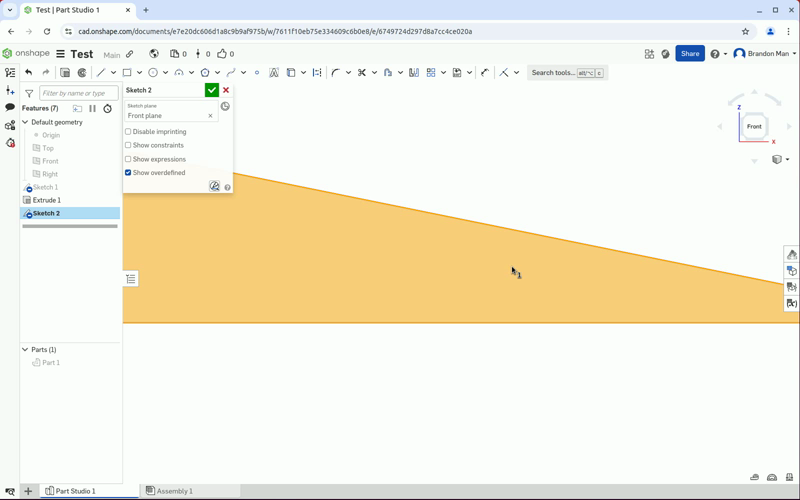
scroll(-6)
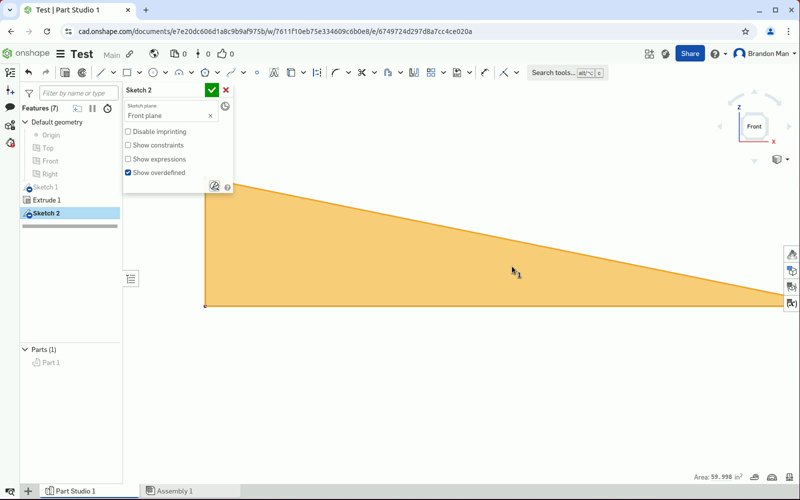
scroll(-6)
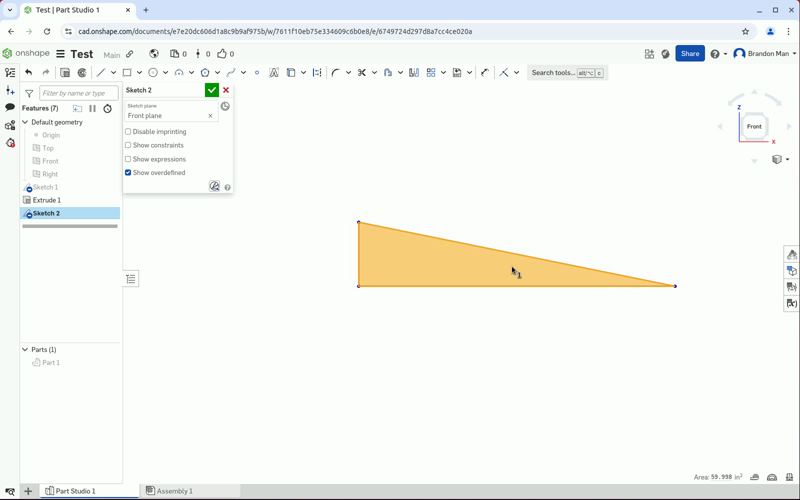
scroll(-6)
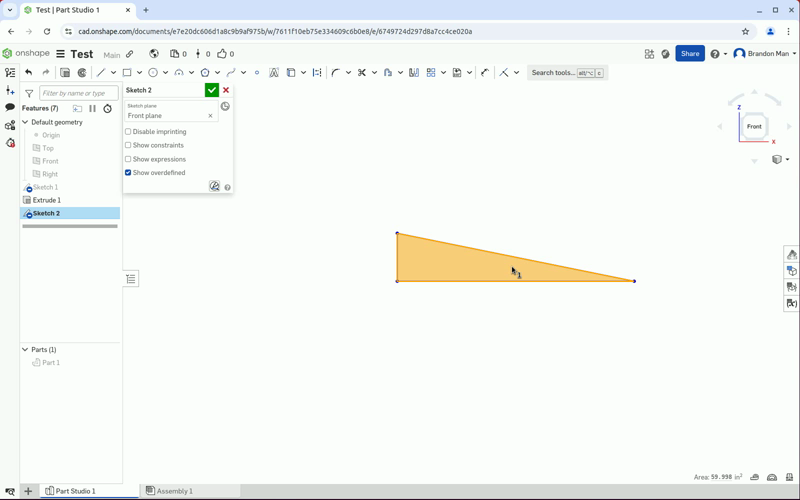
scroll(-6)
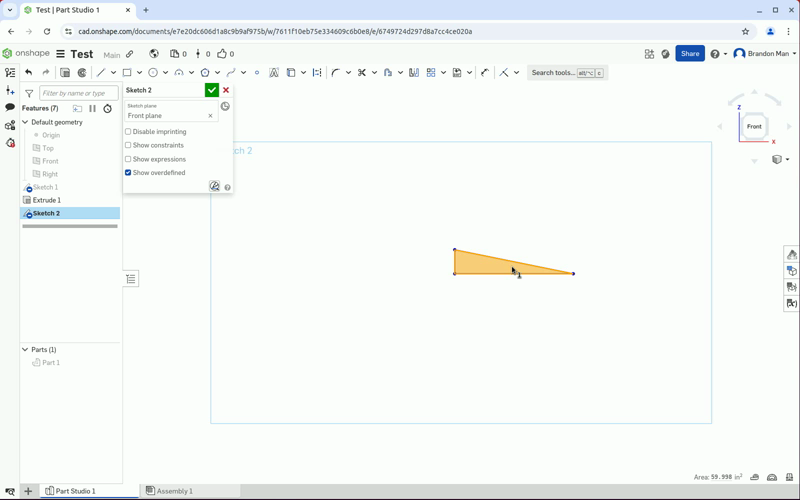
mouse_move(73, 352)
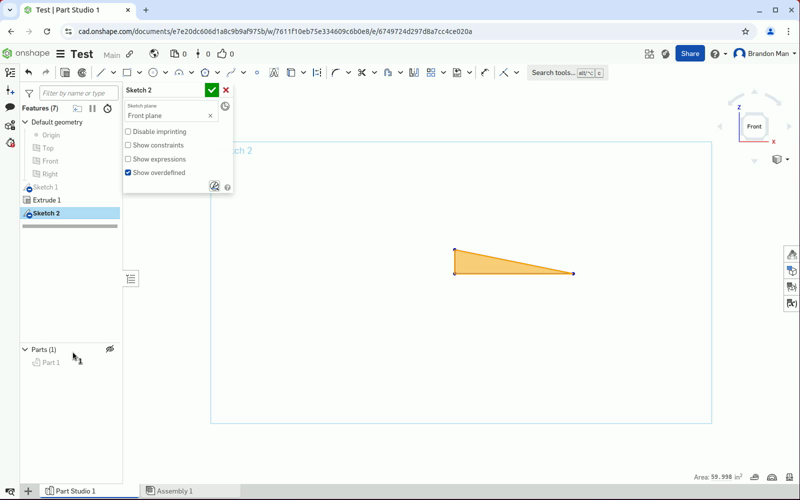
key(shift+y)
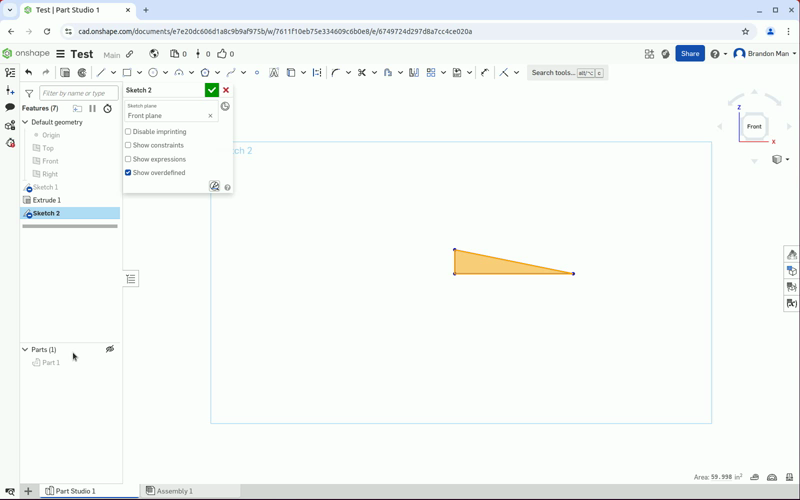
key(shift+e)
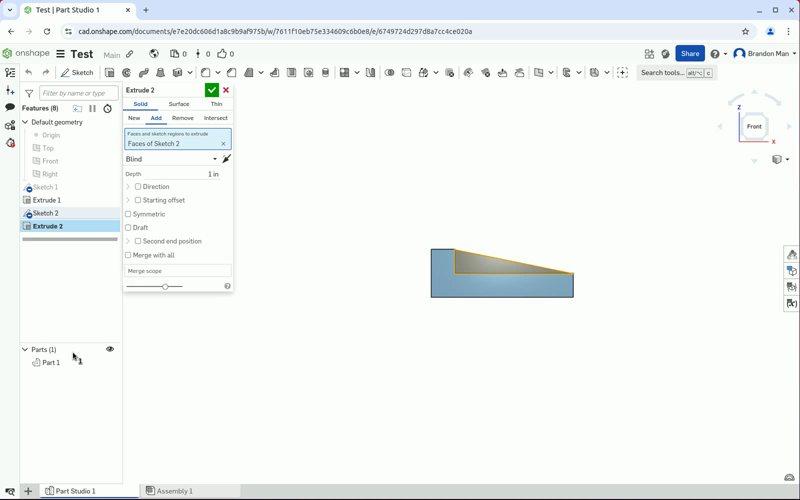
mouse_move(143, 106)
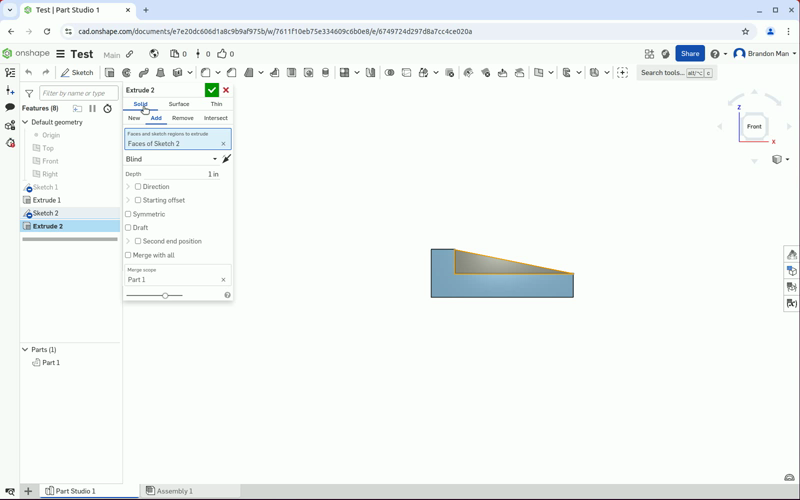
click(143, 106)
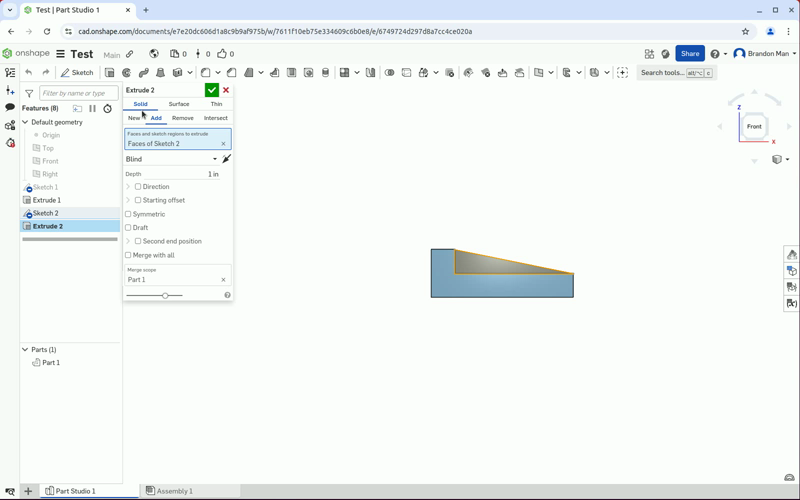
mouse_move(137, 120)
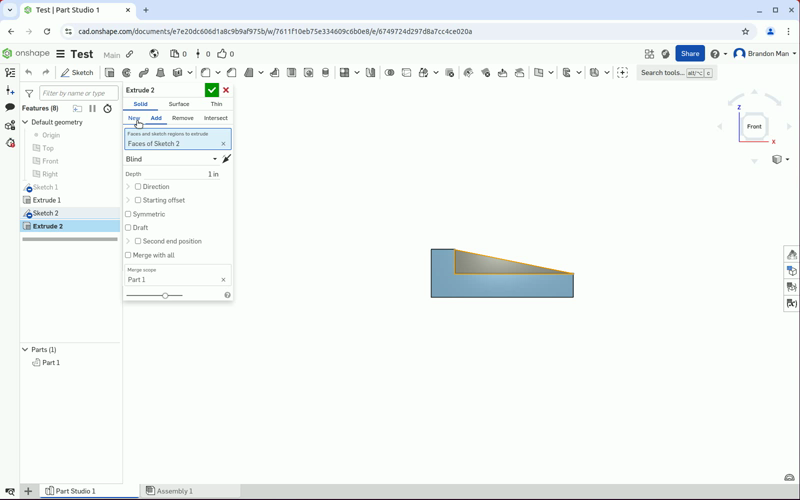
click(137, 120)
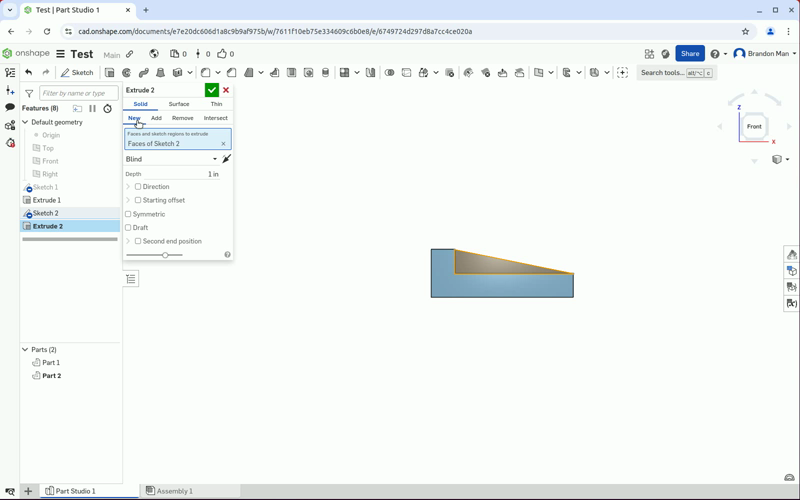
key(tab, 4)
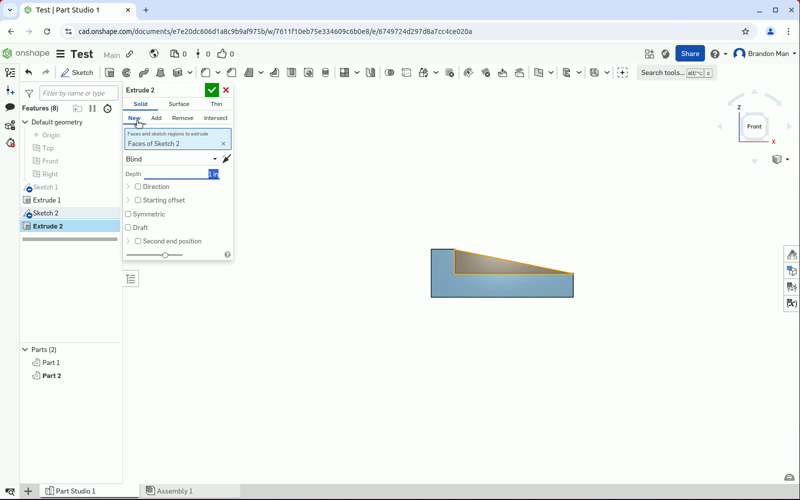
text(-4.814)
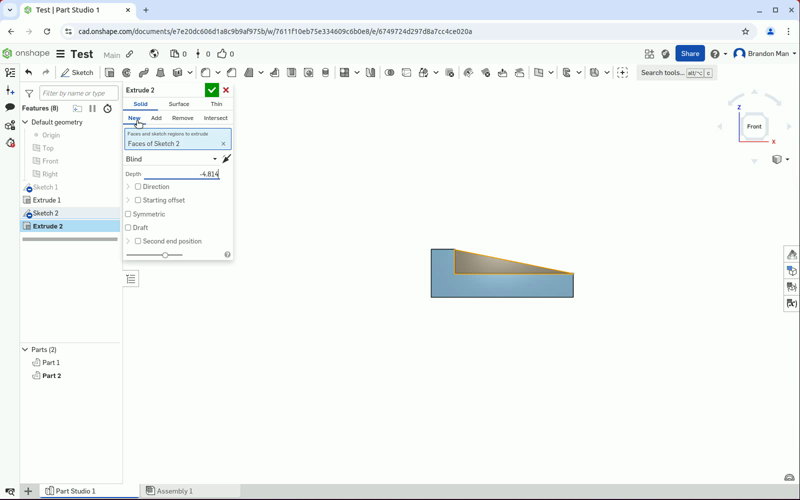
key(enter)
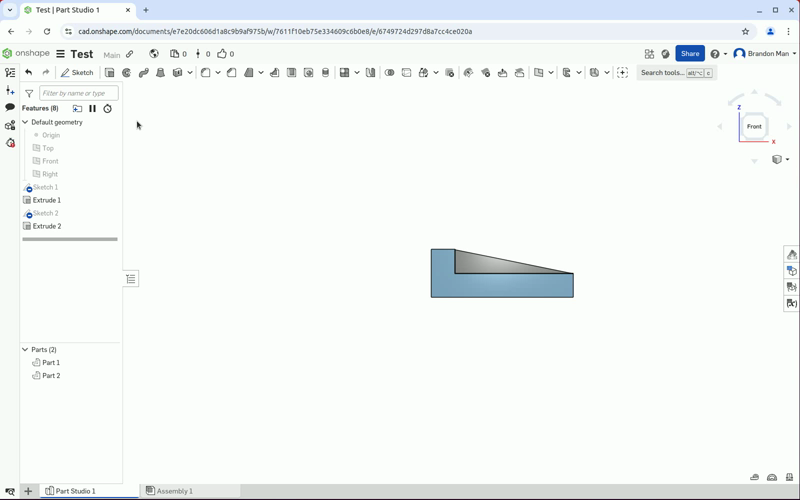
key(shift+h)
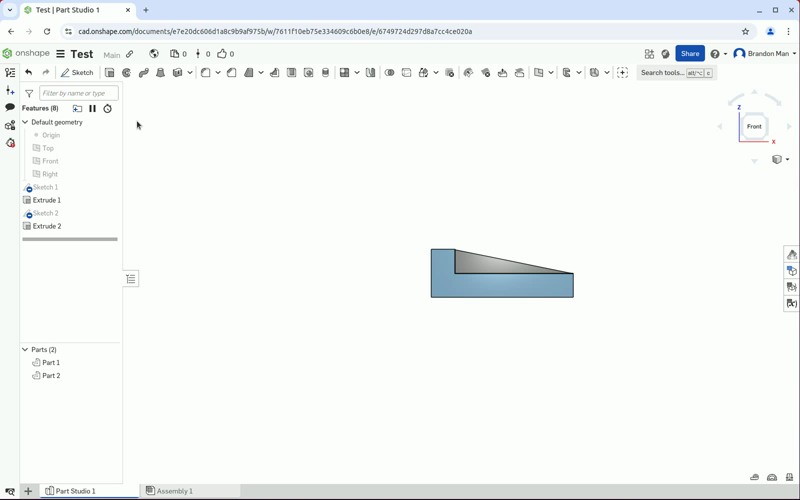
key(shift+h)
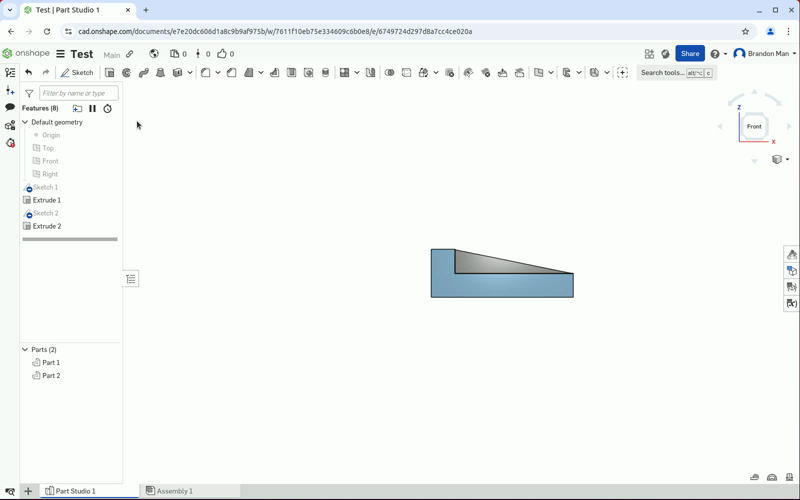
mouse_move(73, 189)
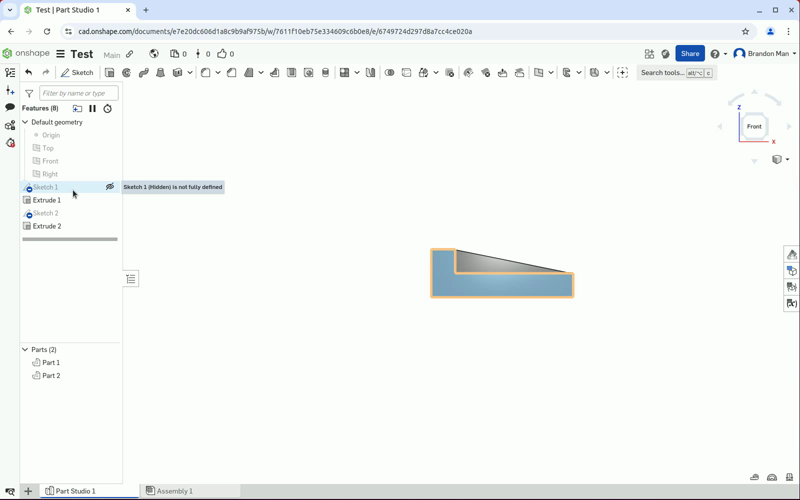
click(73, 189)
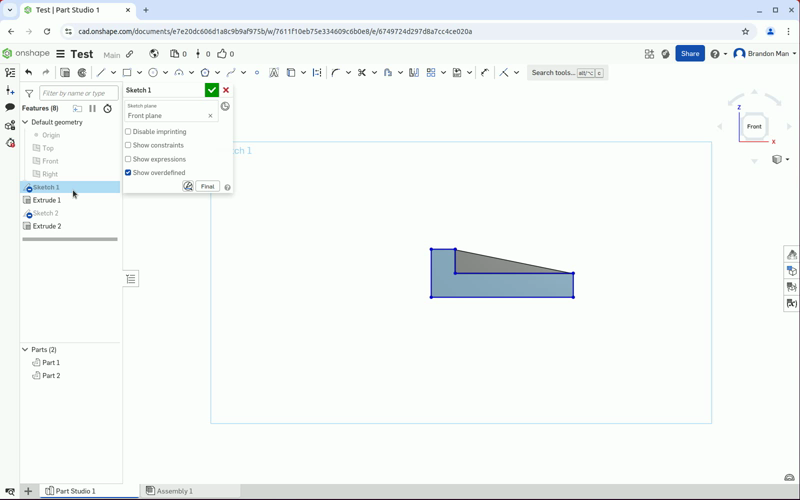
mouse_move(229, 92)
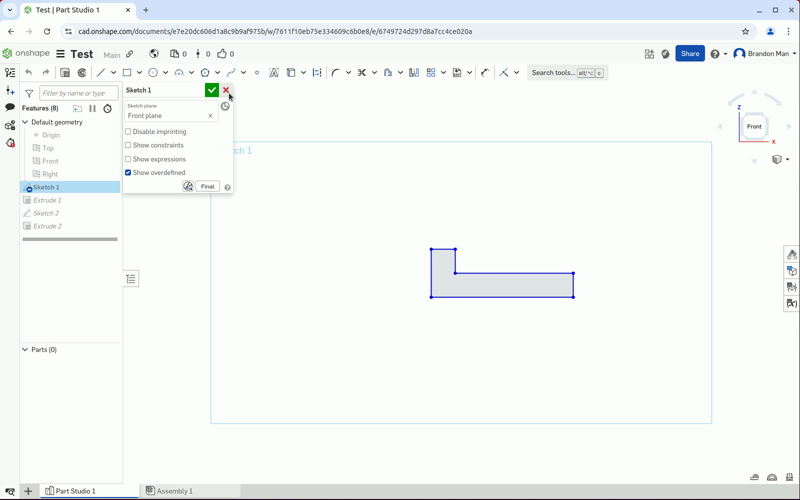
click(229, 92)
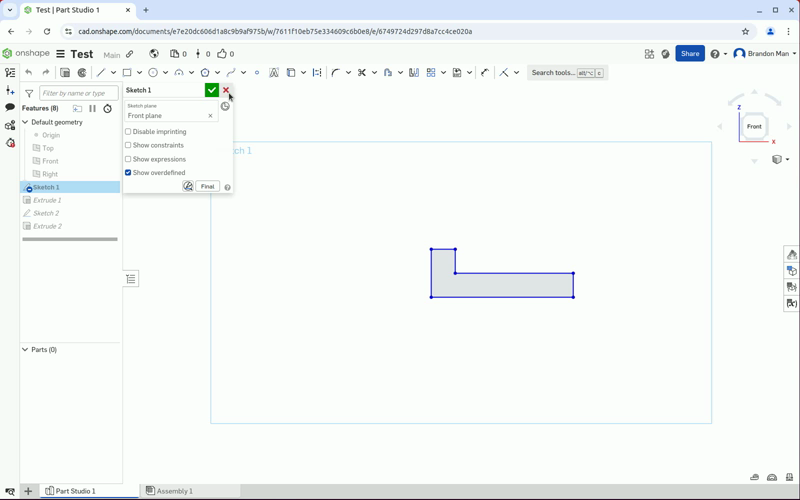
key(shift+s)
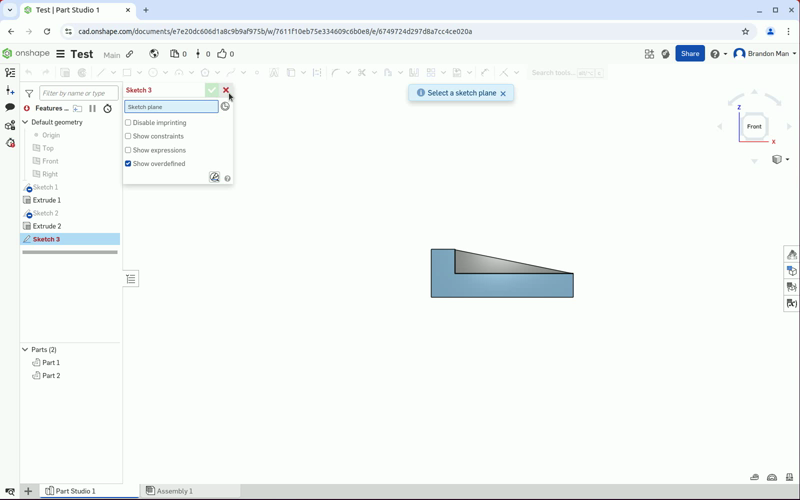
mouse_move(73, 163)
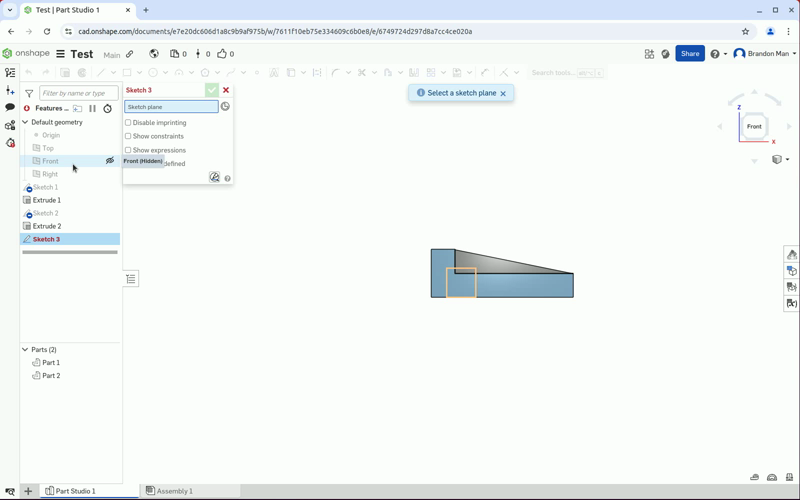
click(73, 163)
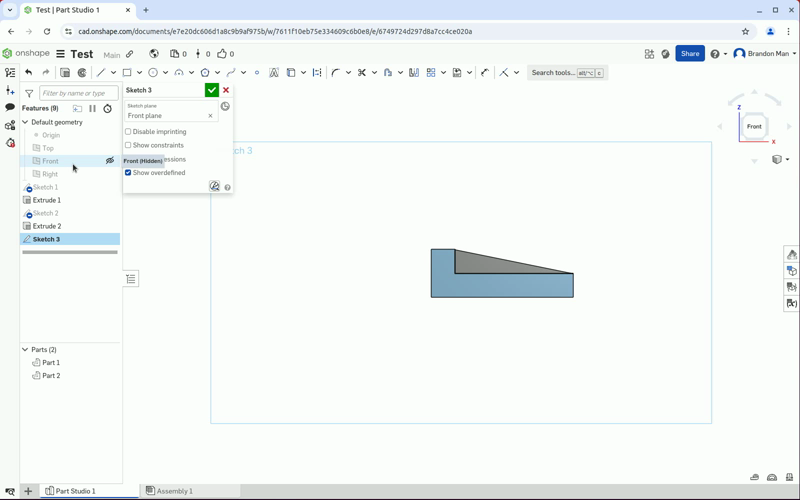
mouse_move(73, 352)
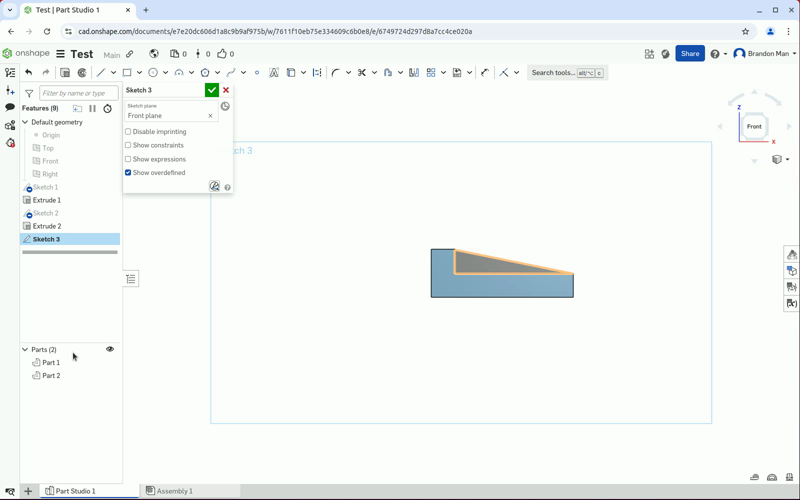
key(y)
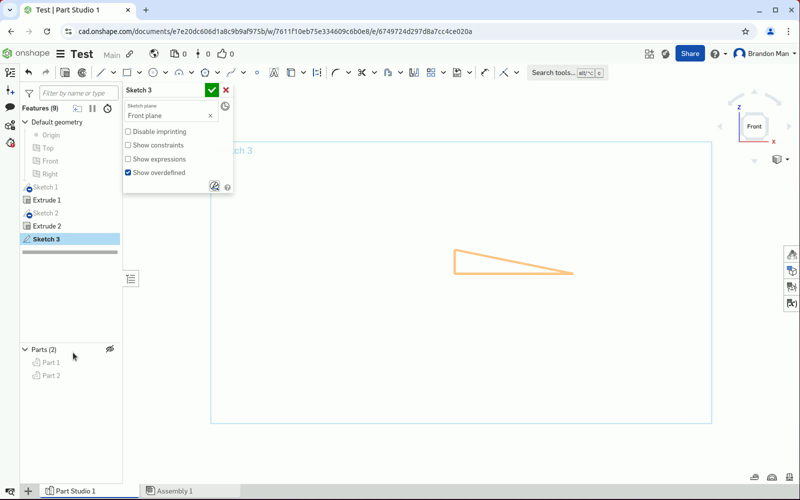
key(l)
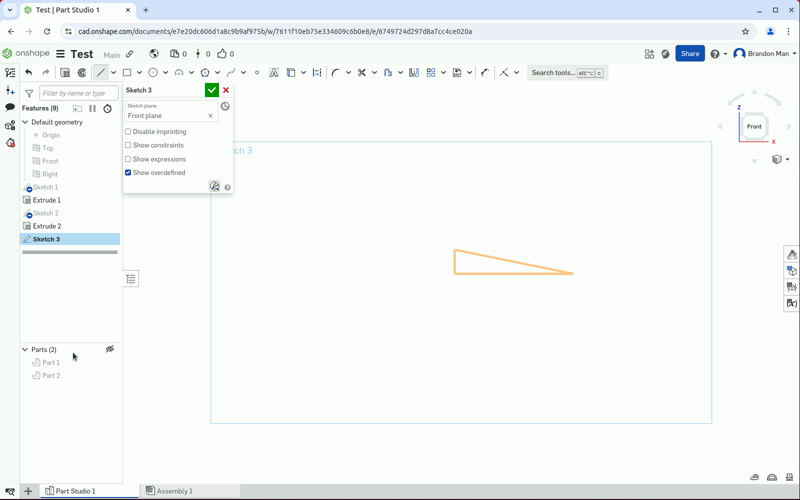
key_down(shift)
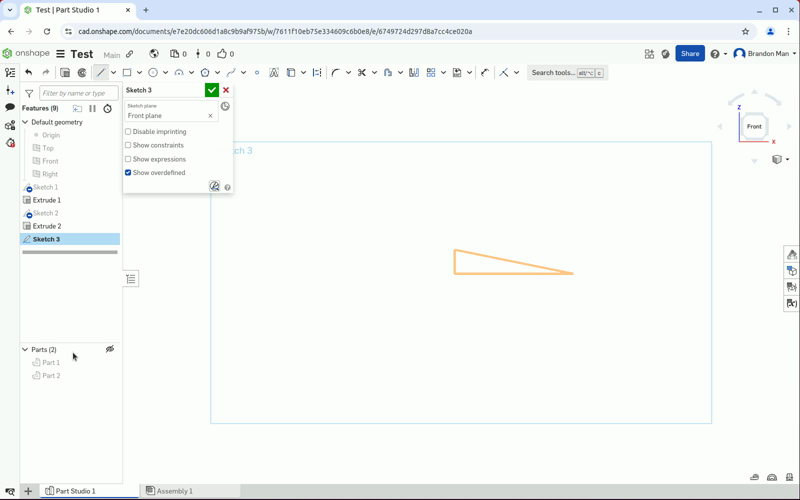
mouse_move(431, 297)
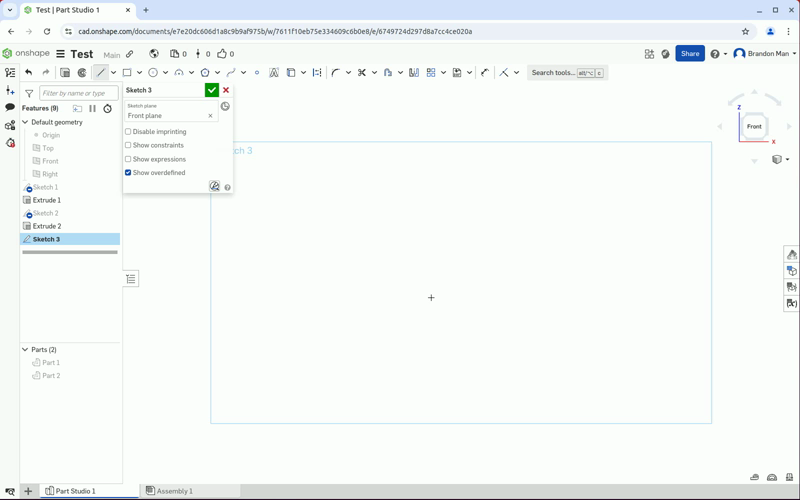
click(431, 297)
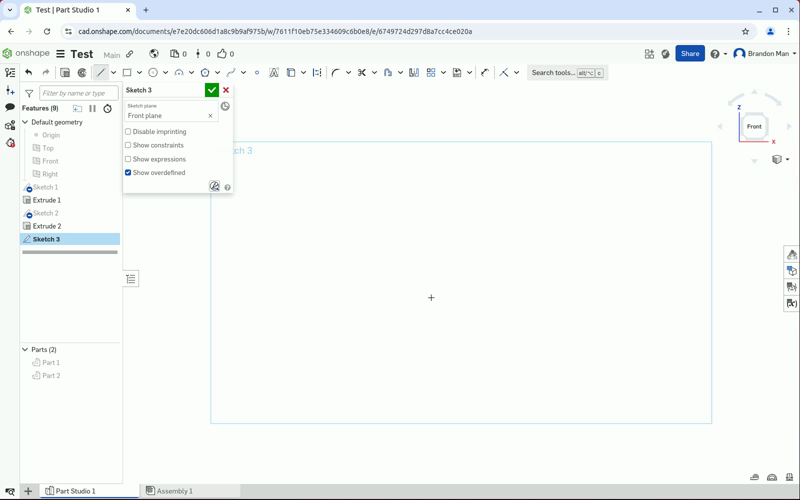
key_up(shift)
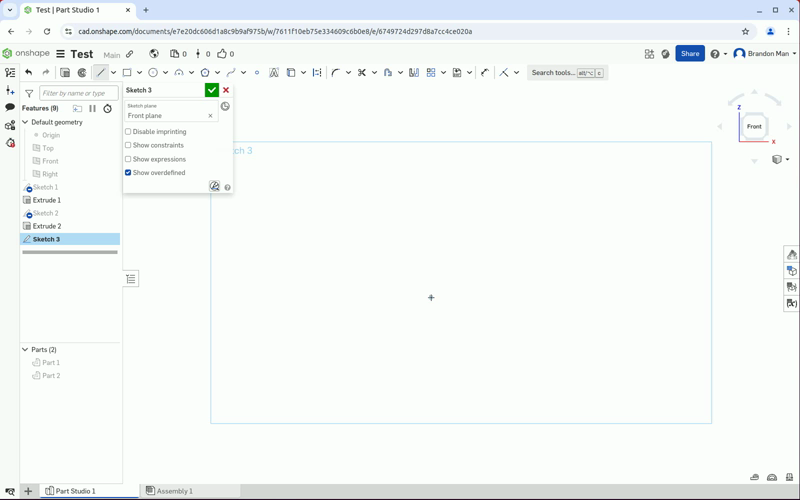
key_down(shift)
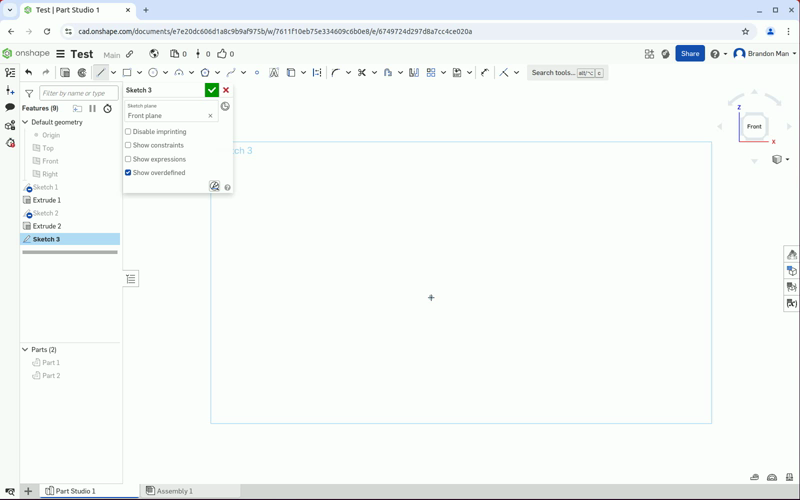
mouse_move(573, 297)
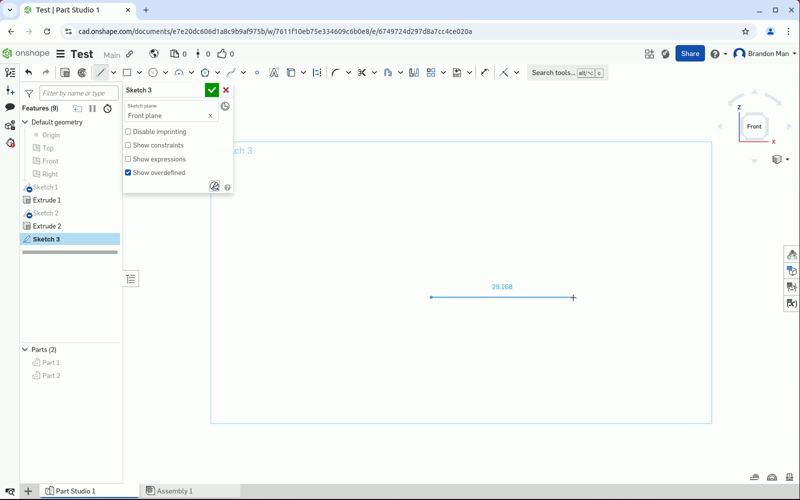
click(573, 297)
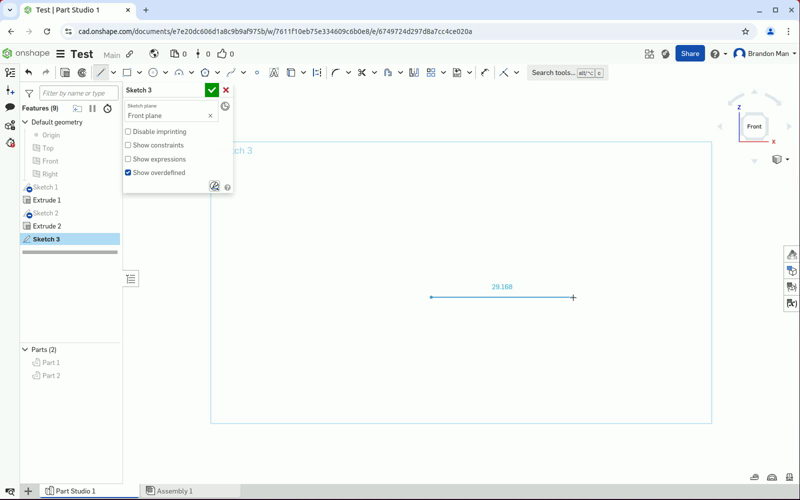
key_up(shift)
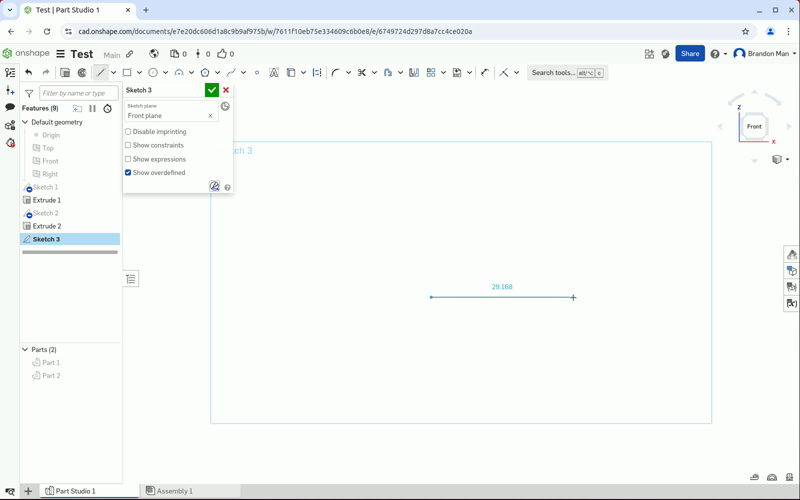
key_down(shift)
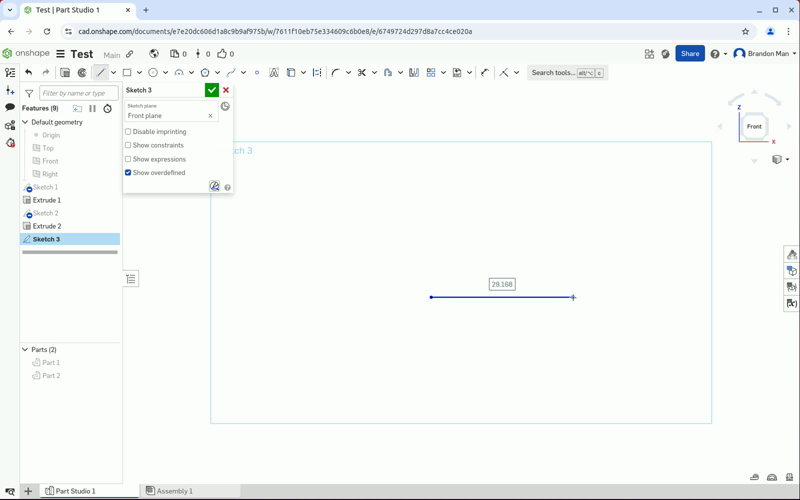
mouse_move(589, 297)
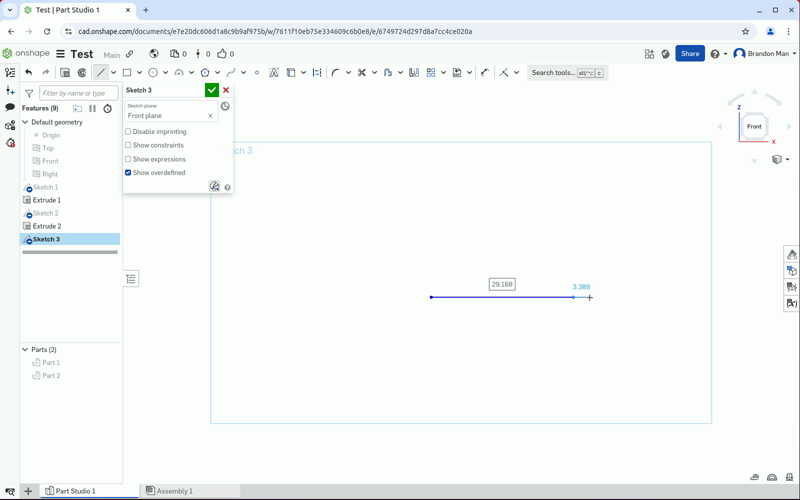
mouse_move(573, 273)
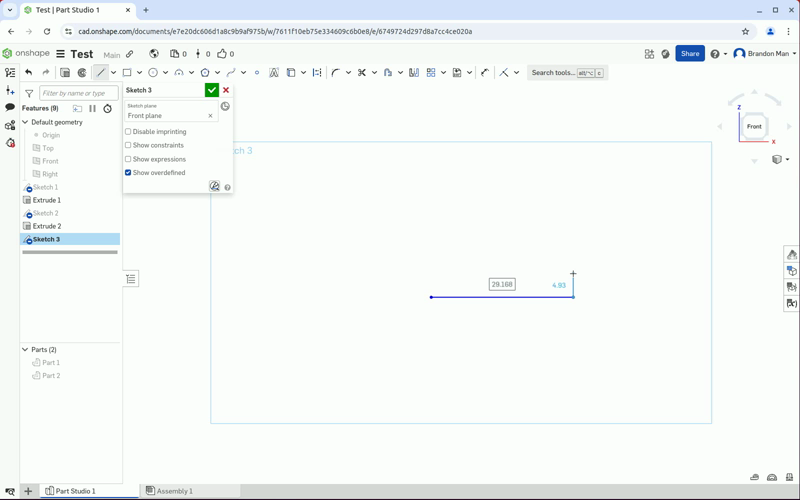
click(573, 273)
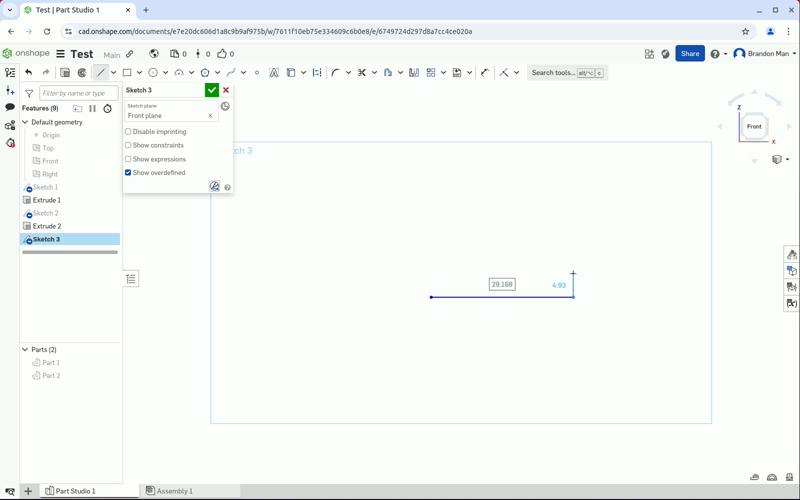
key_up(shift)
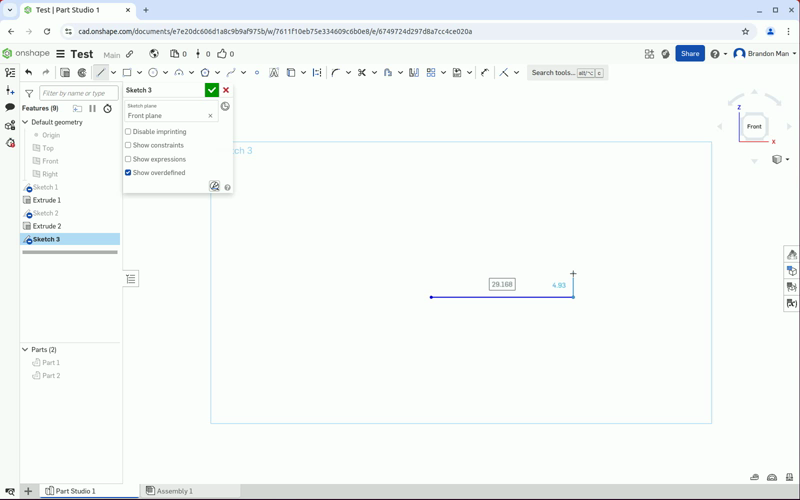
key_down(shift)
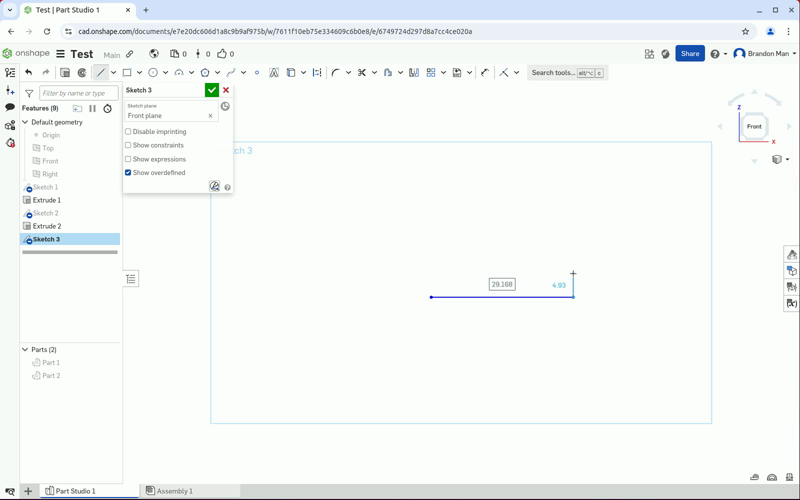
mouse_move(455, 273)
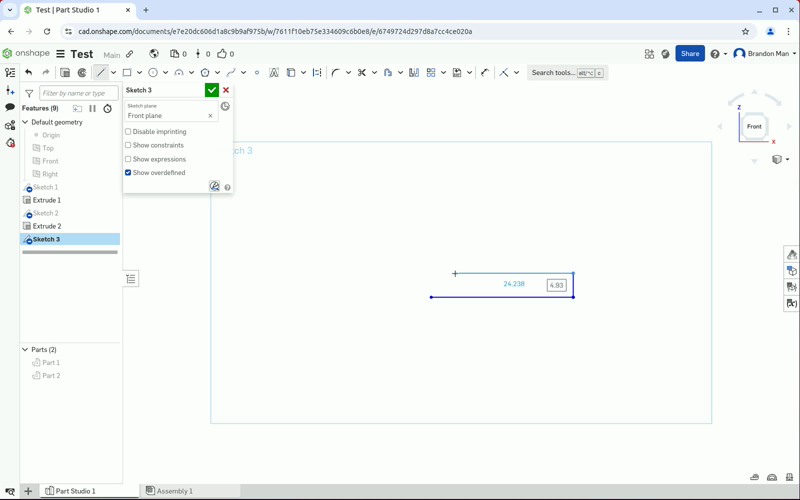
click(455, 273)
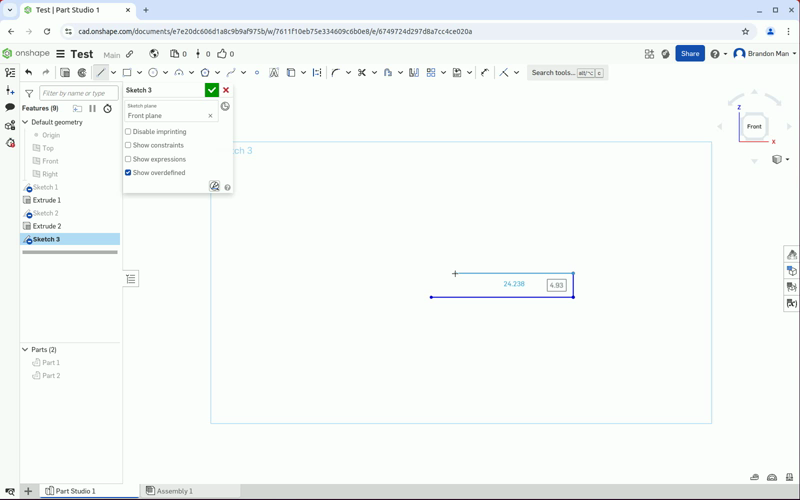
key_up(shift)
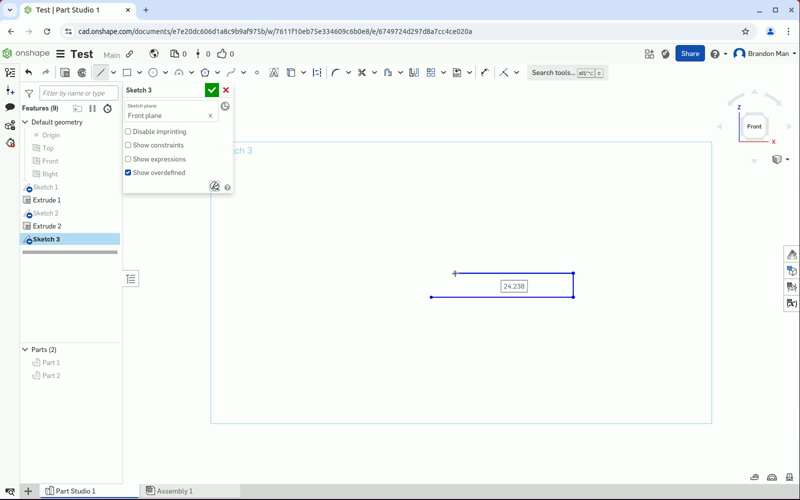
key_down(shift)
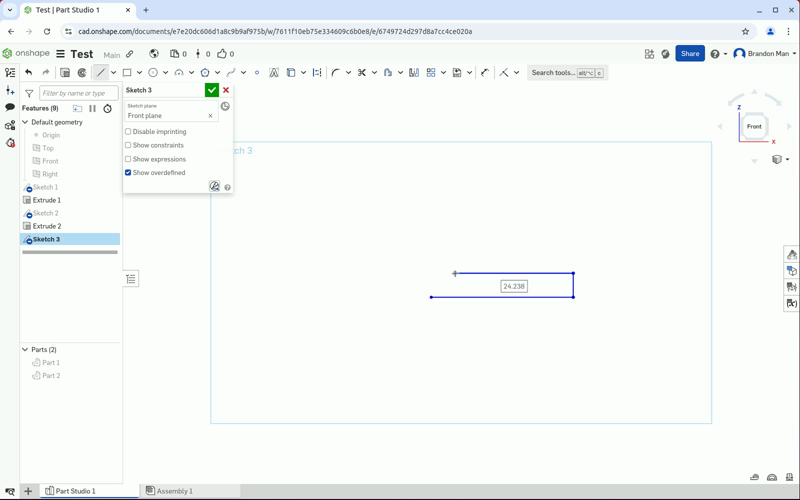
mouse_move(485, 273)
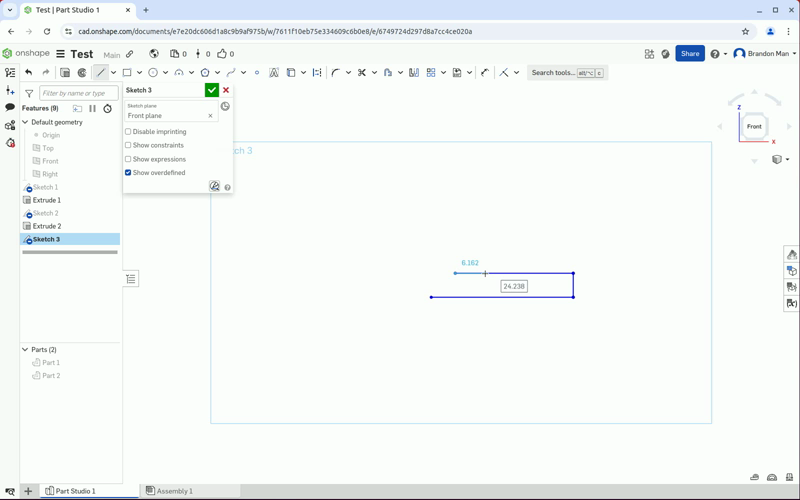
mouse_move(455, 249)
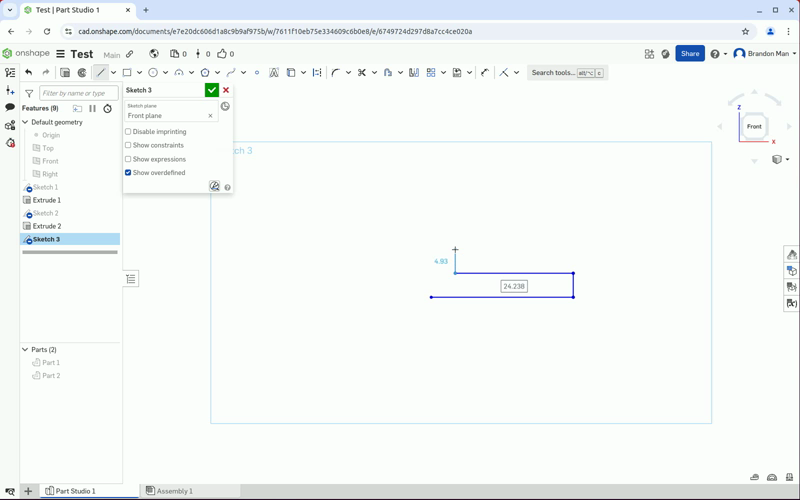
click(455, 249)
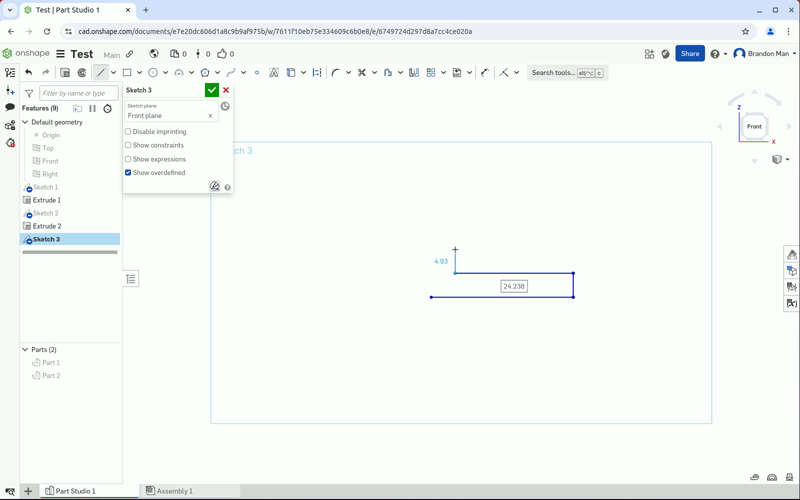
key_up(shift)
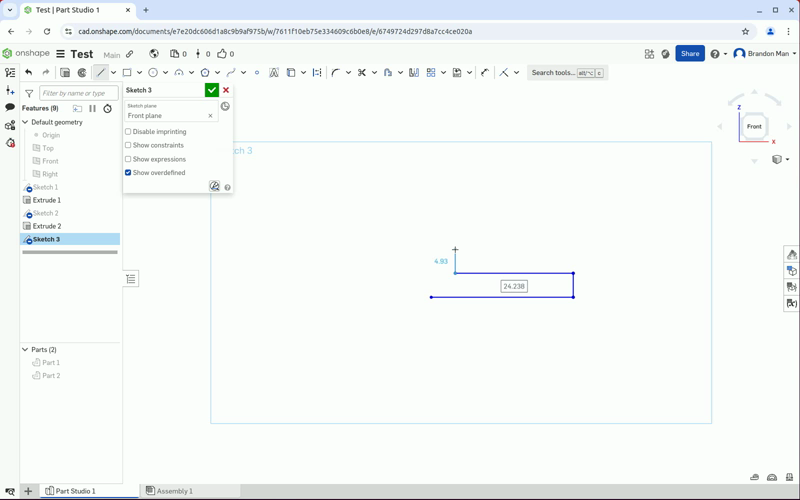
key_down(shift)
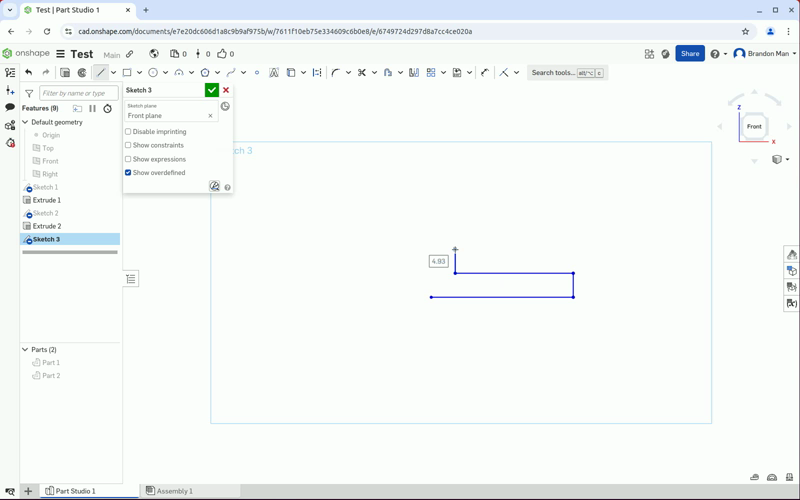
mouse_move(485, 249)
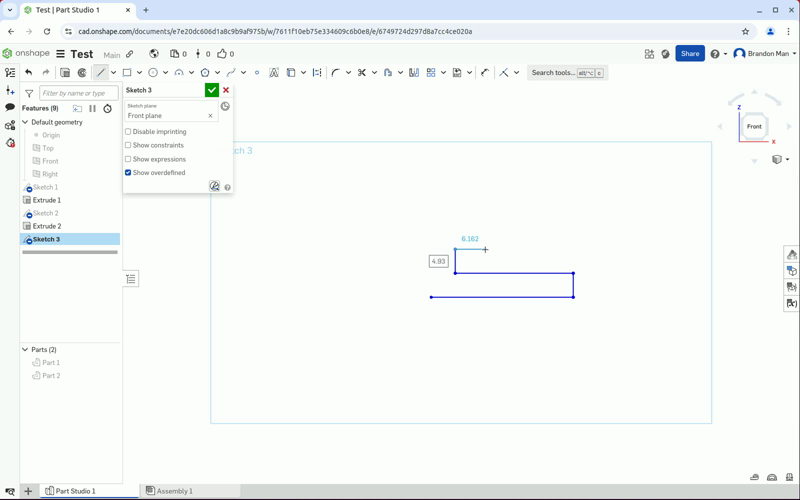
mouse_move(431, 249)
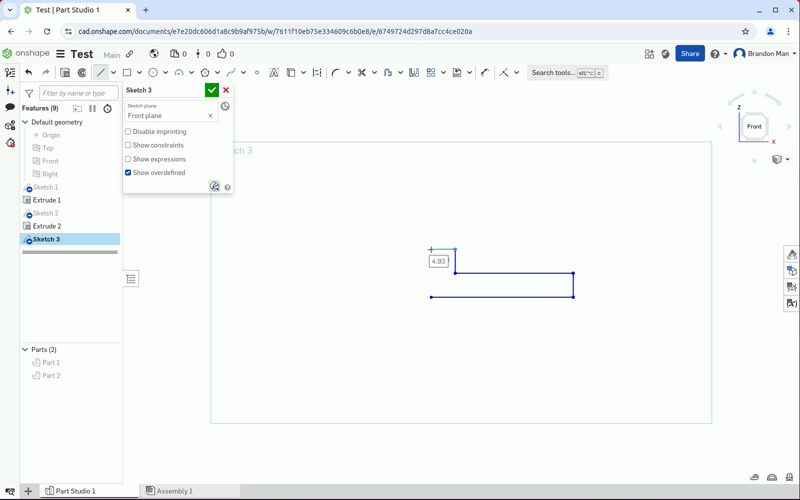
click(431, 249)
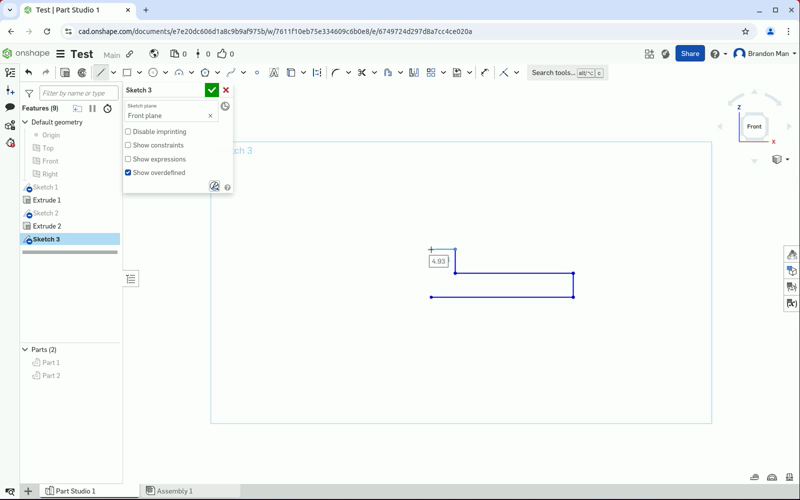
key_up(shift)
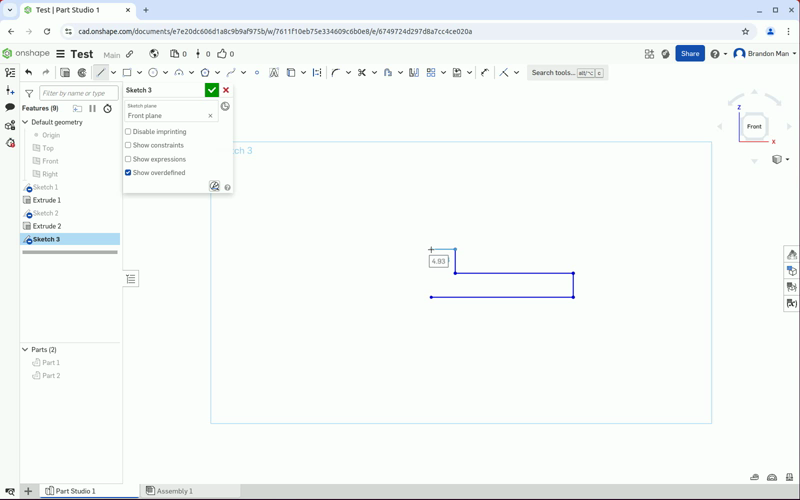
mouse_move(461, 249)
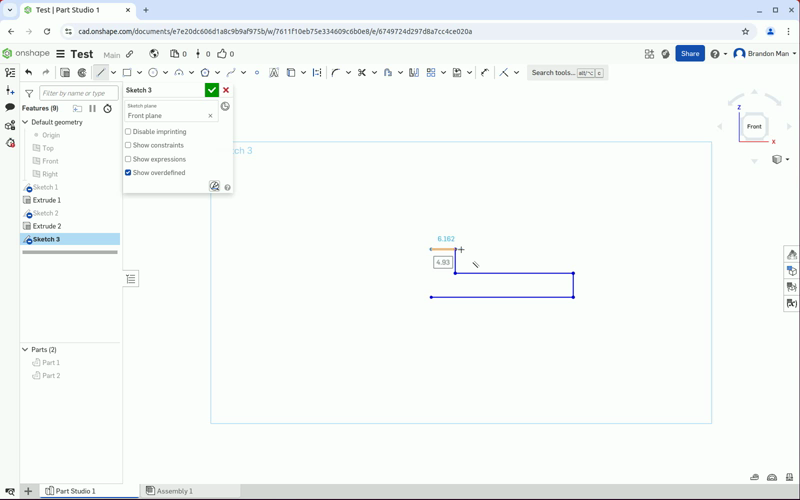
key_down(shift)
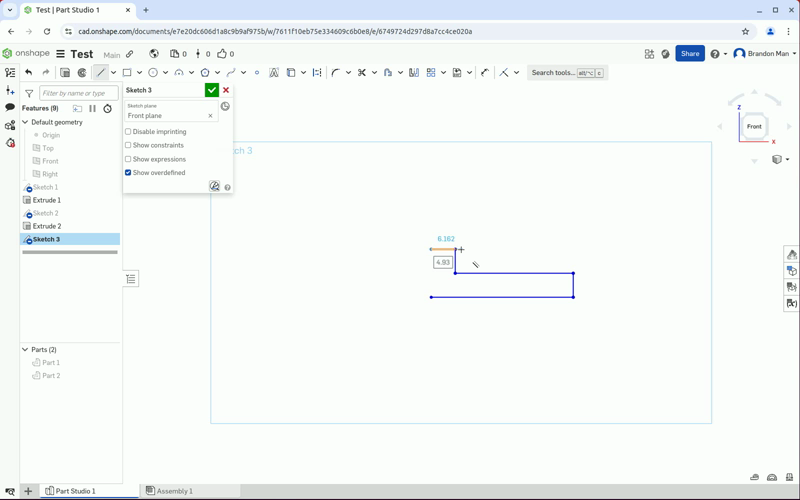
mouse_move(431, 297)
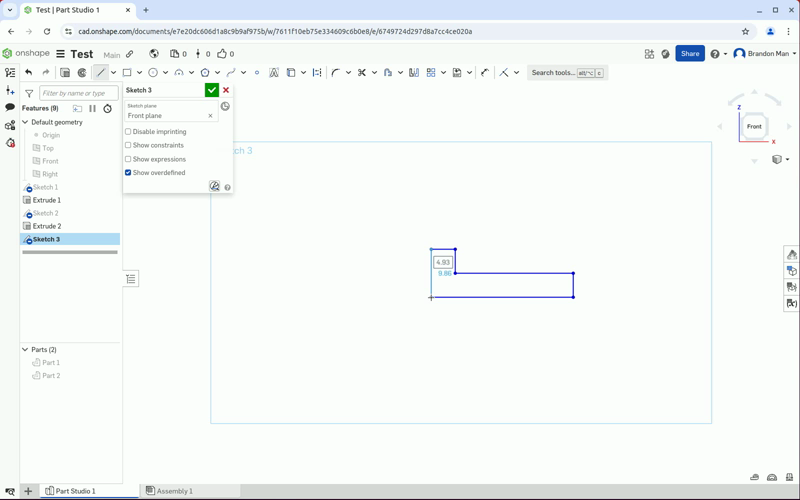
key_up(shift)
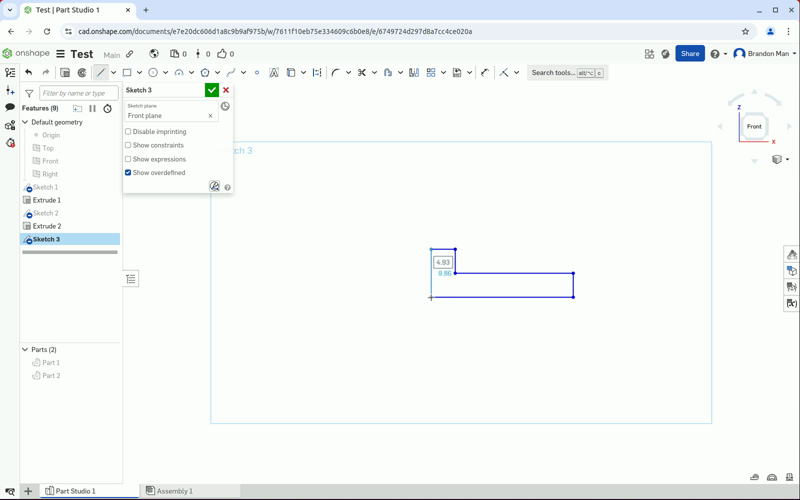
click(431, 297)
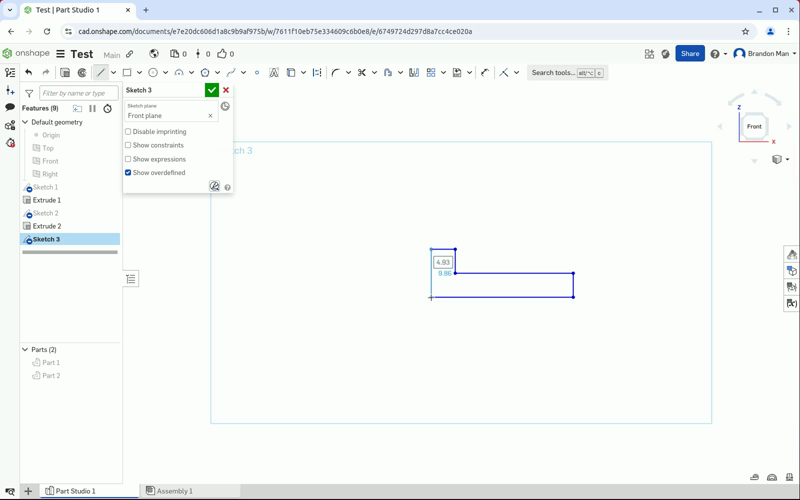
key(esc)
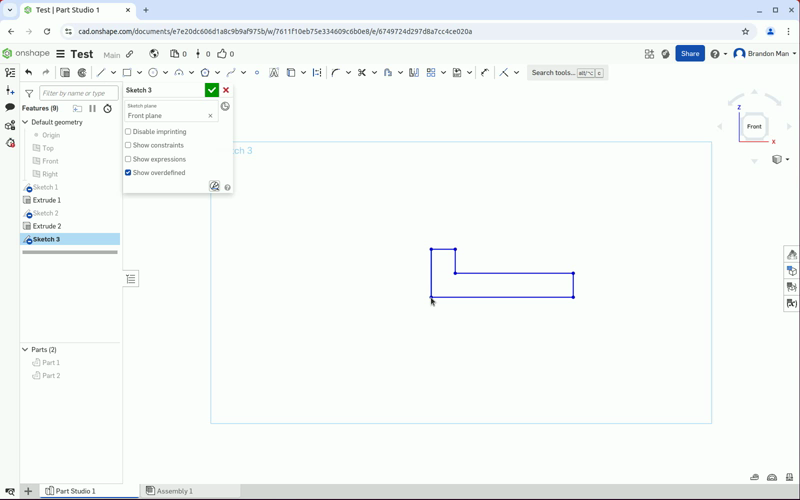
mouse_move(447, 287)
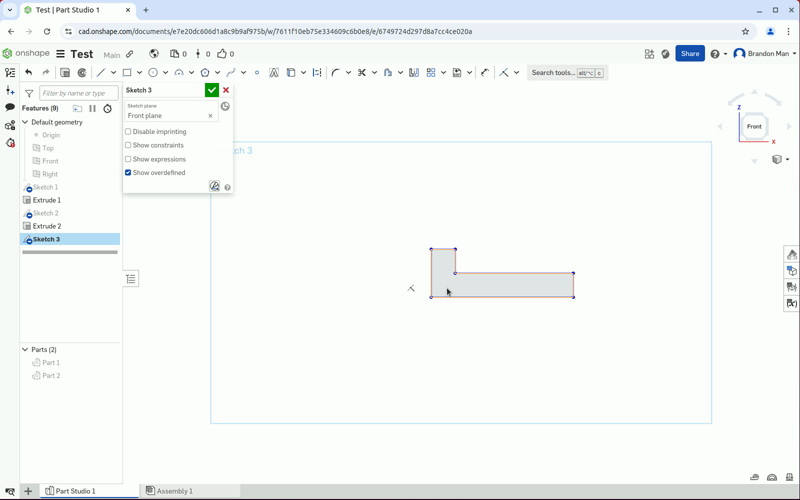
click(447, 287)
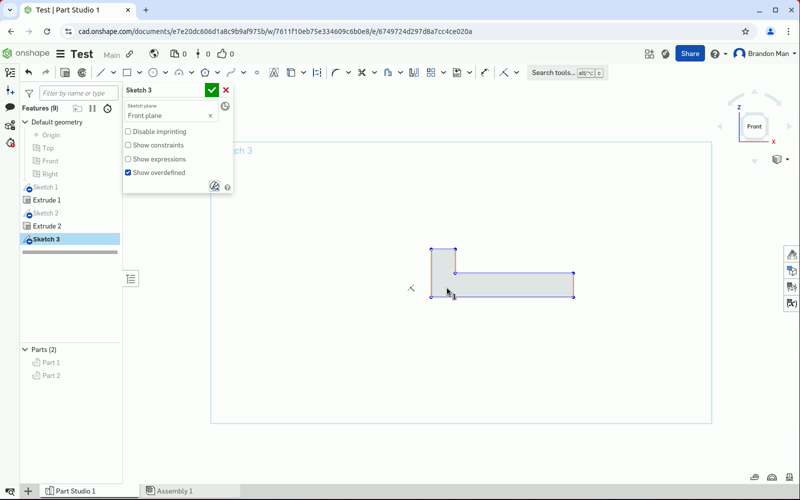
mouse_move(73, 352)
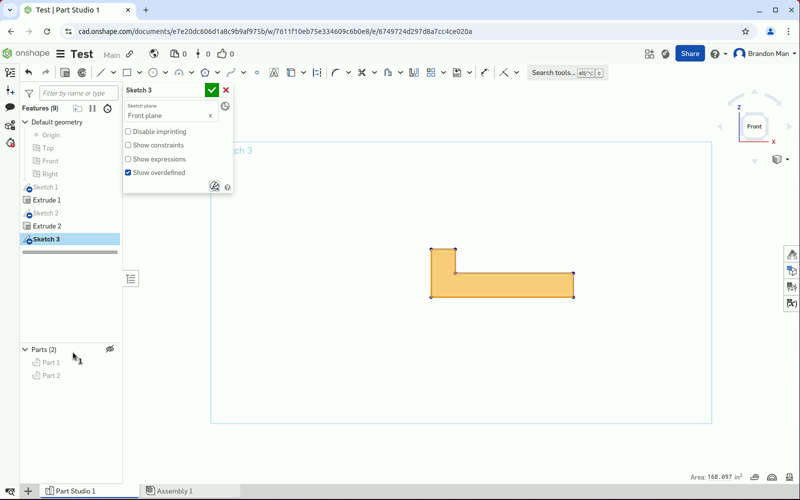
key(shift+y)
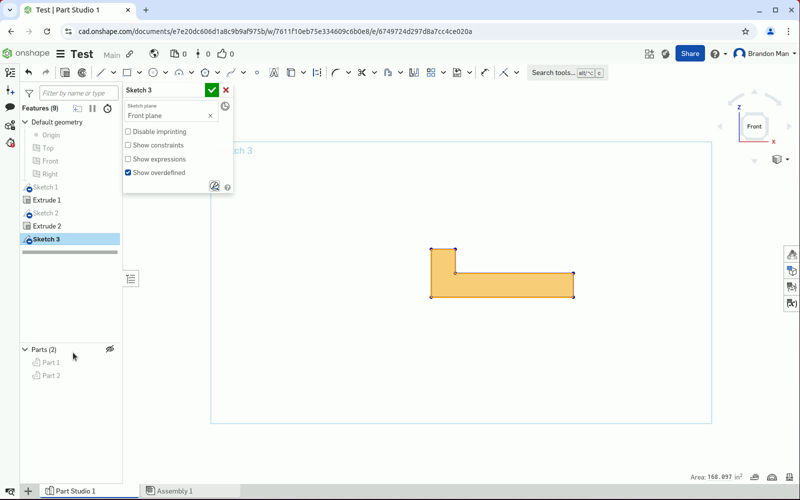
key(shift+e)
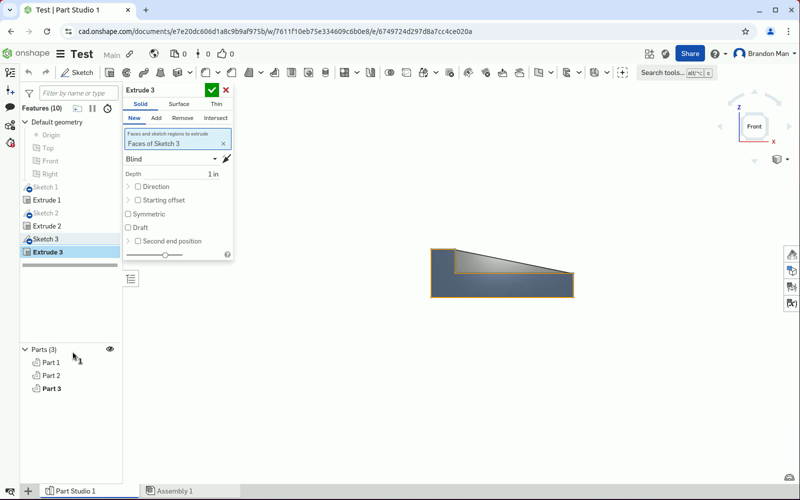
mouse_move(143, 106)
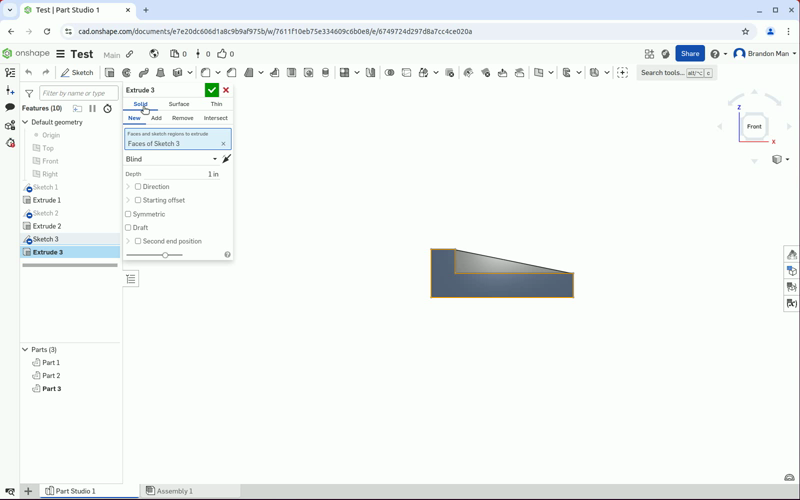
click(143, 106)
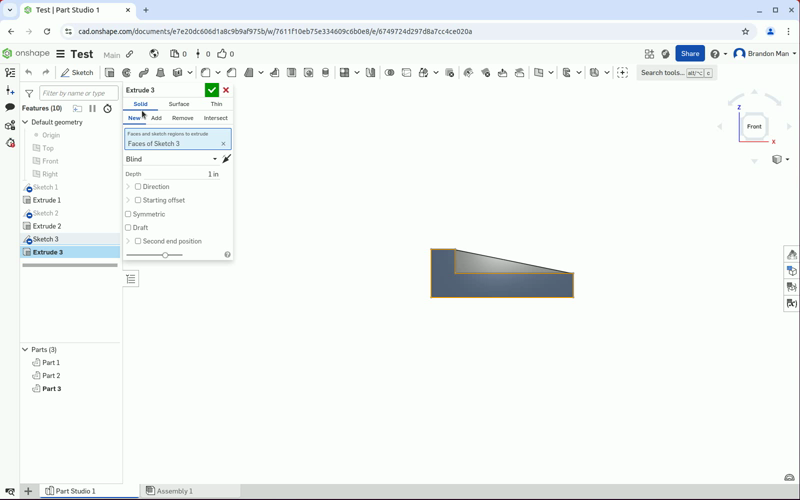
mouse_move(137, 120)
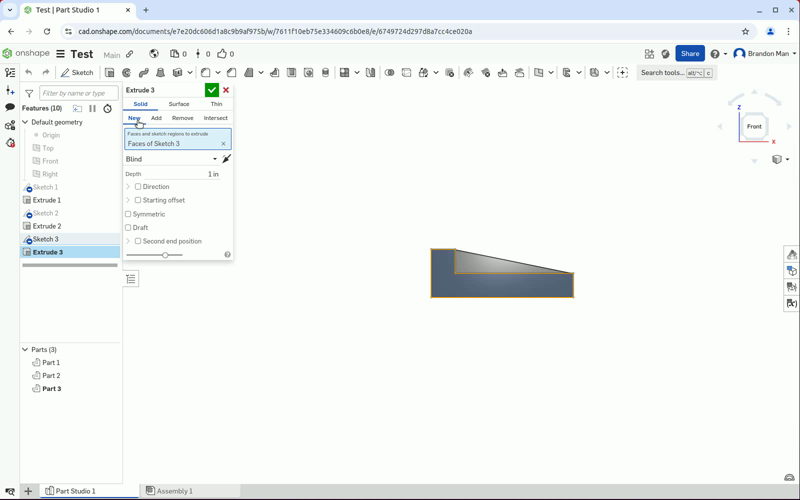
click(137, 120)
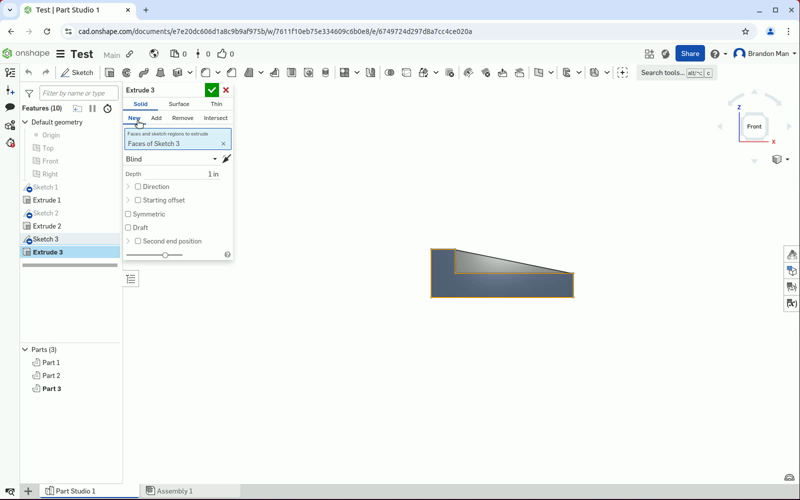
key(tab, 4)
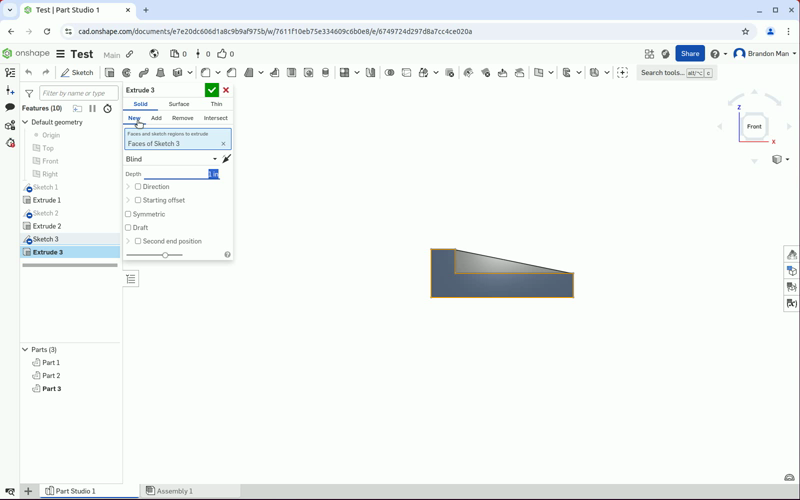
text(4.814)
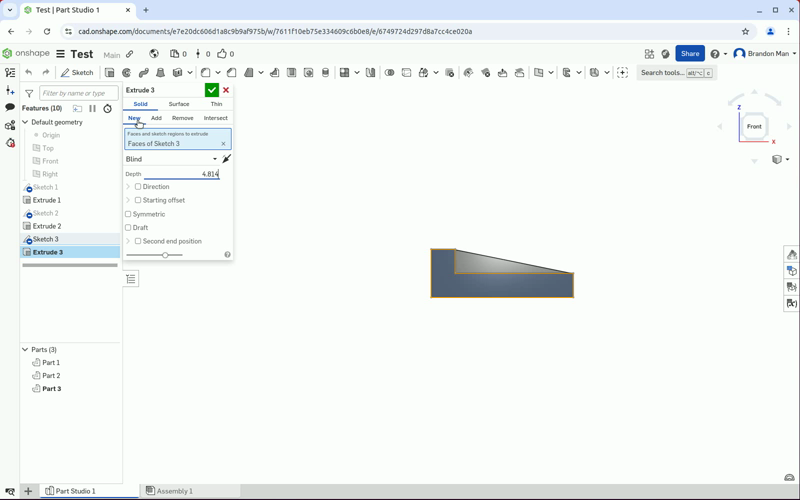
key(enter)
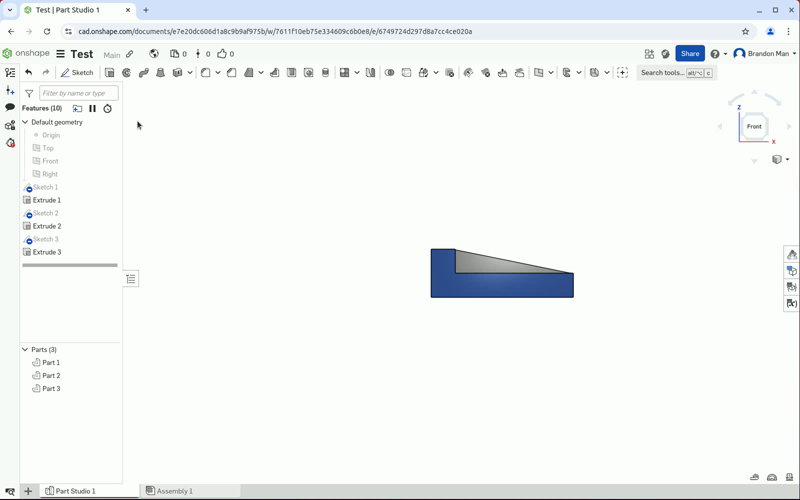
key(shift+h)
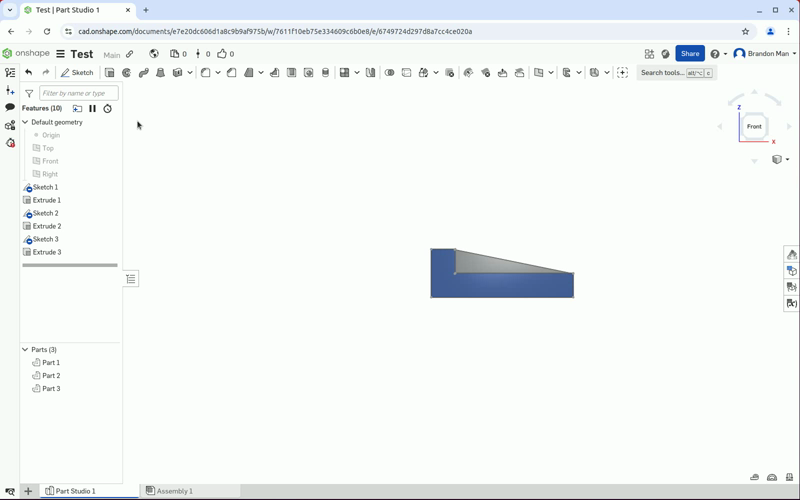
key(shift+h)
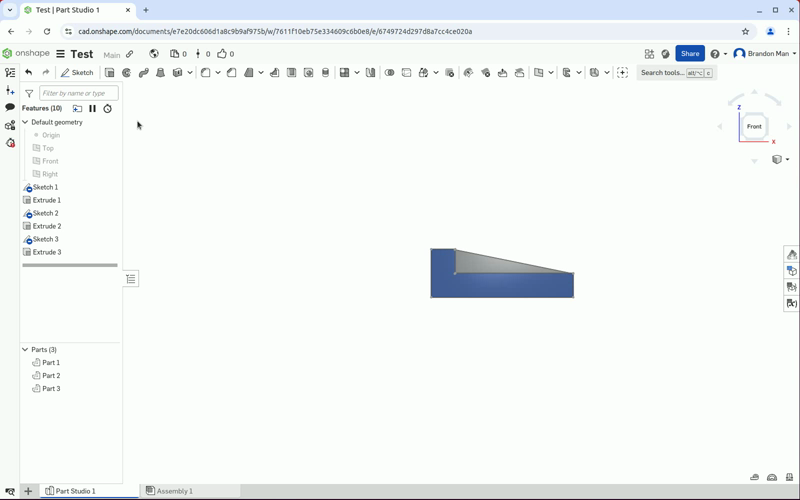
key(shift+7)
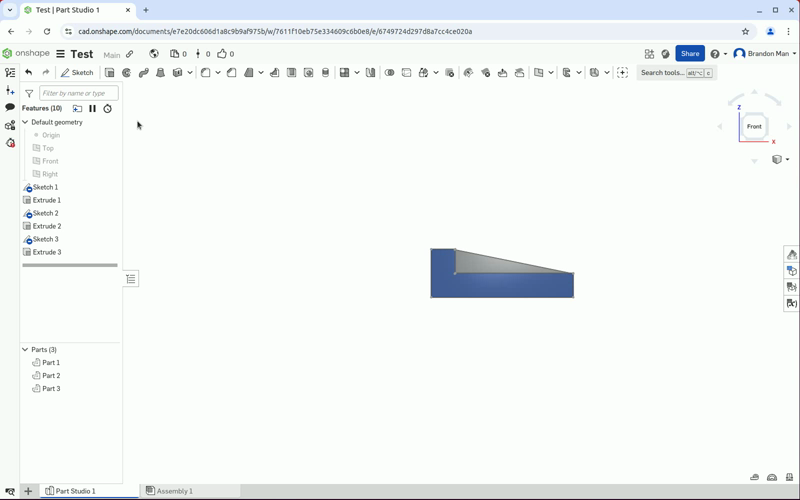
key(left, 2)
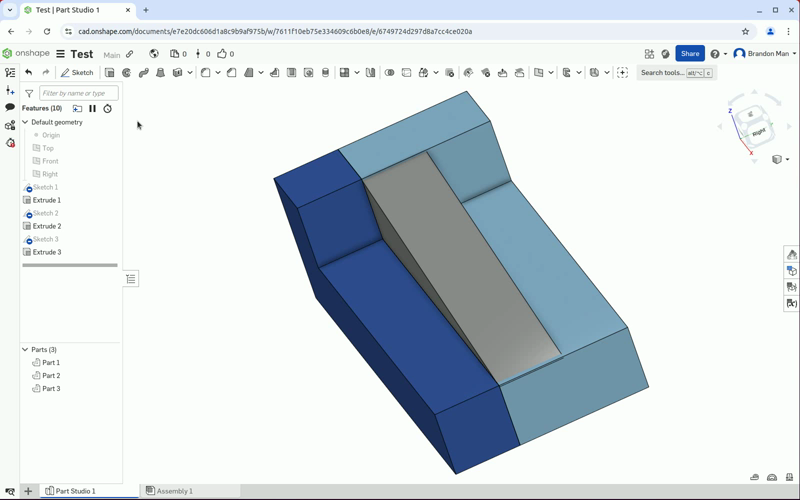
key(down, 2)
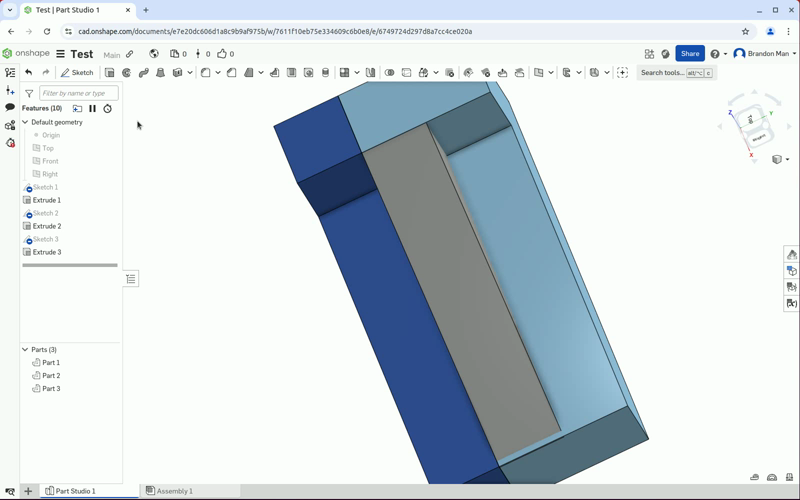
key(up, 2)
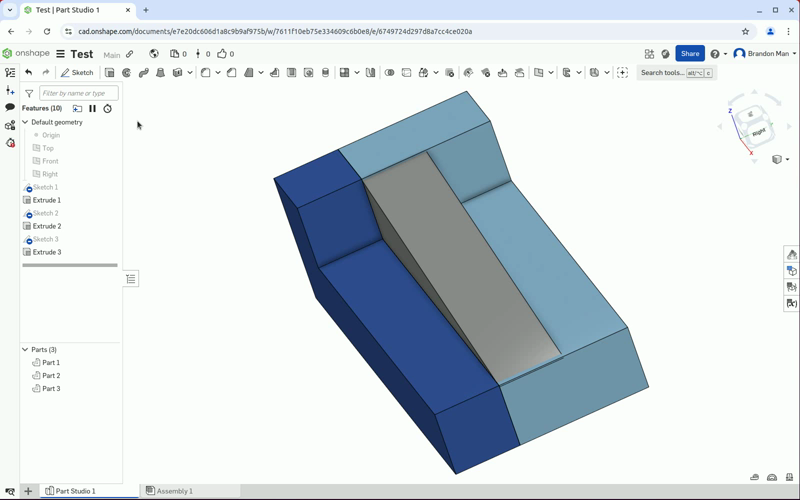
key(right, 2)
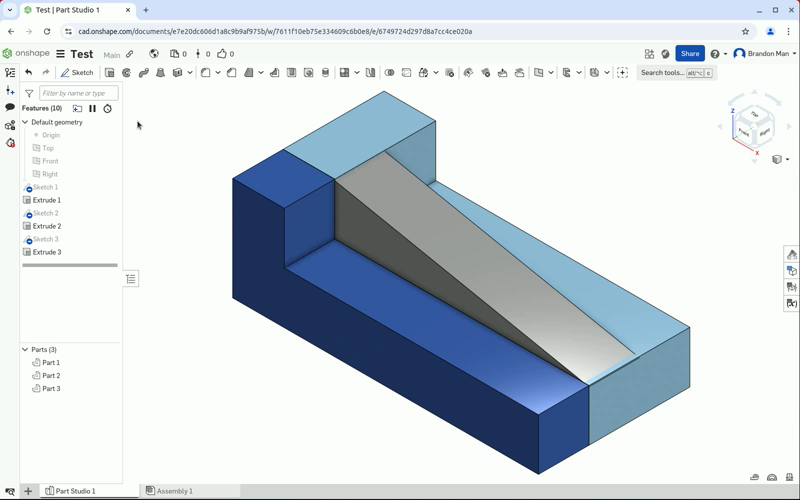
mouse_move(73, 189)
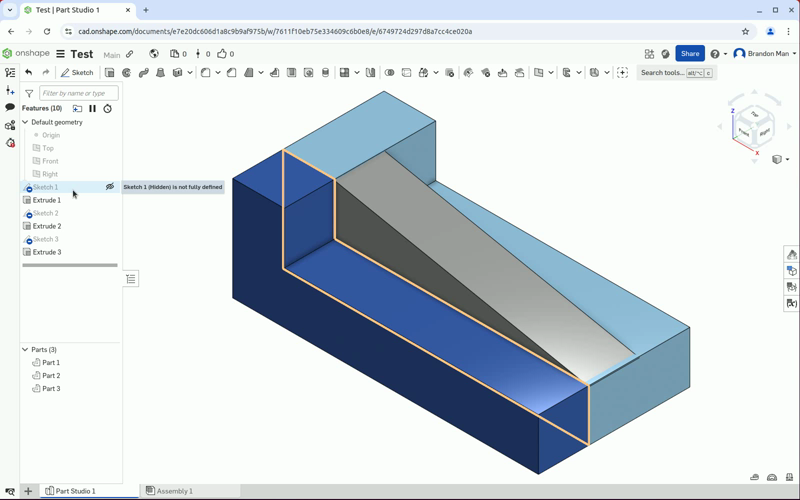
click(73, 189)